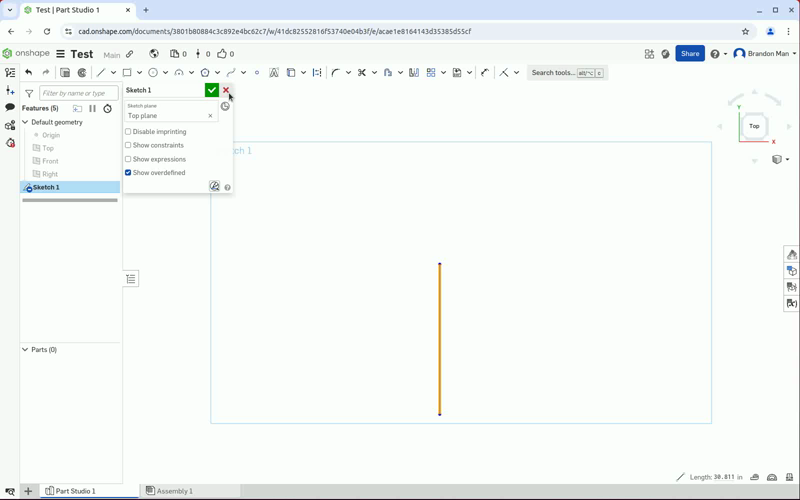
key(shift+h)
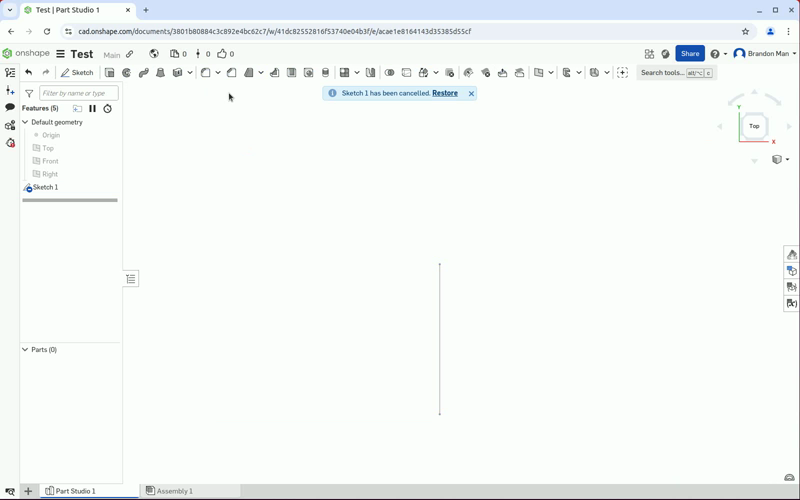
key(shift+s)
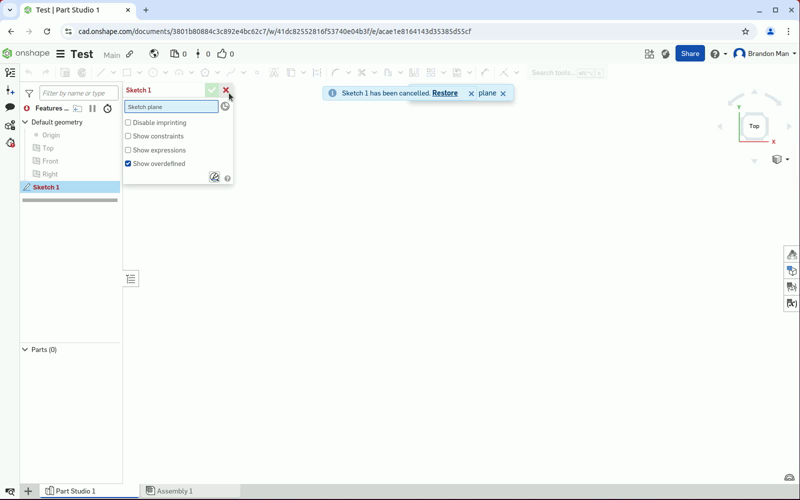
mouse_move(73, 150)
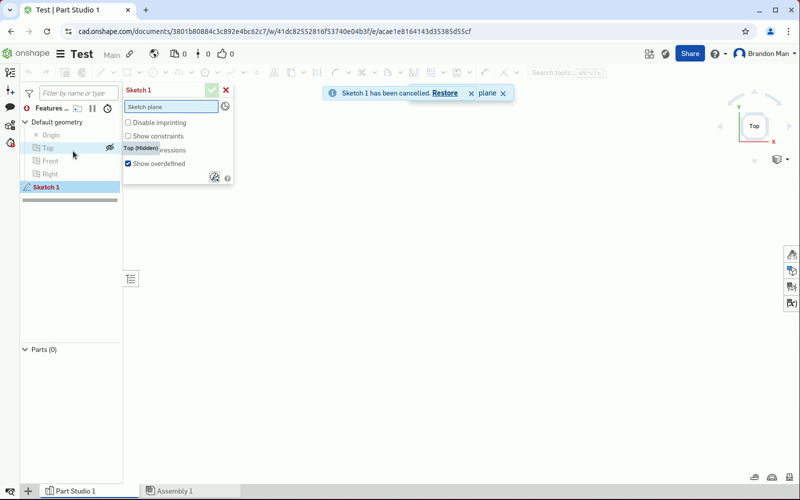
click(73, 150)
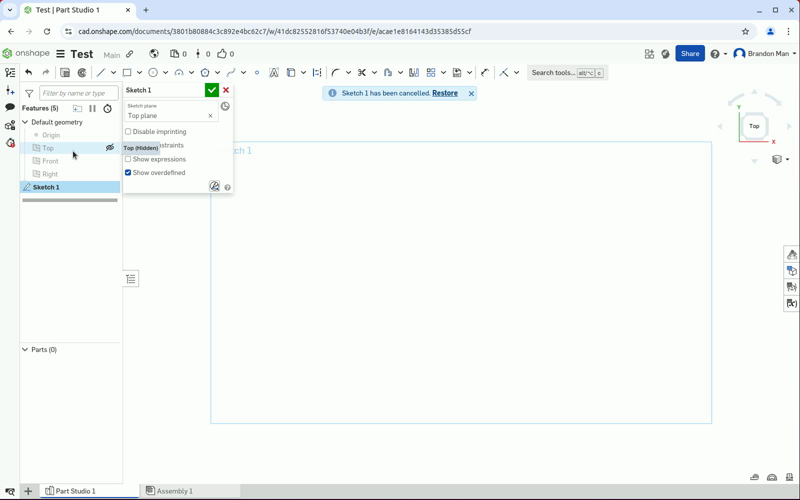
mouse_move(73, 352)
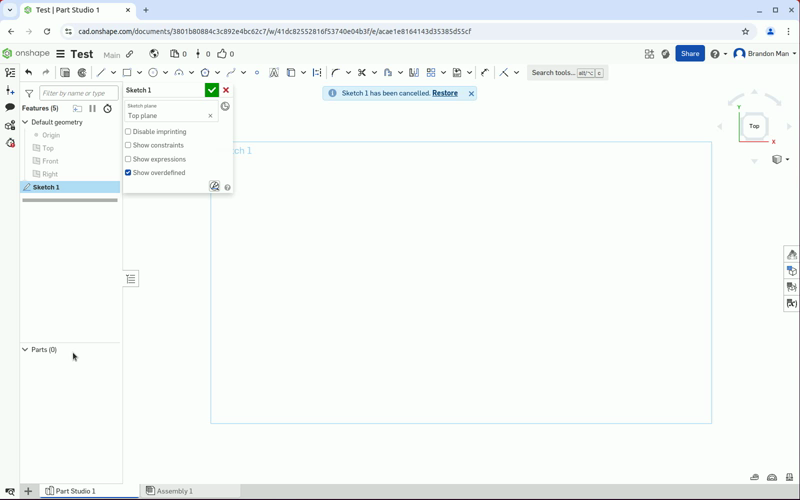
key(y)
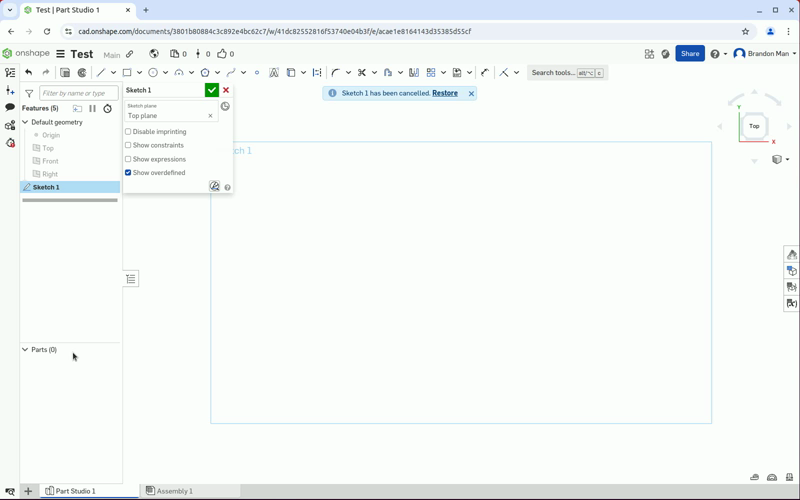
key(c)
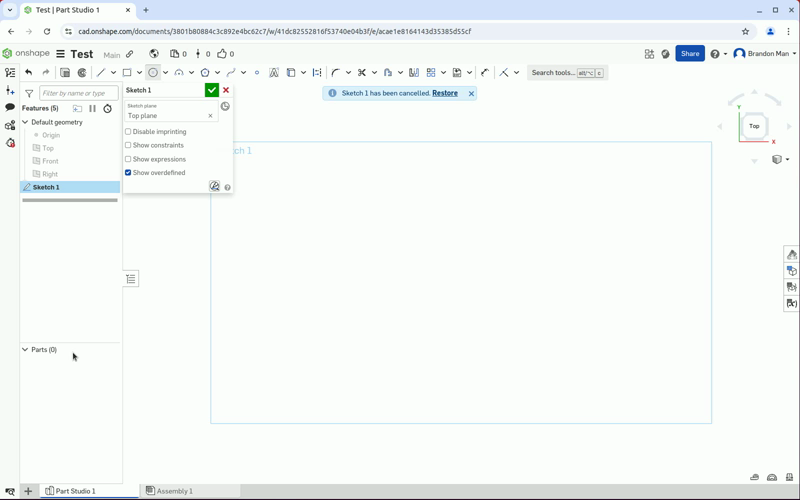
key_down(shift)
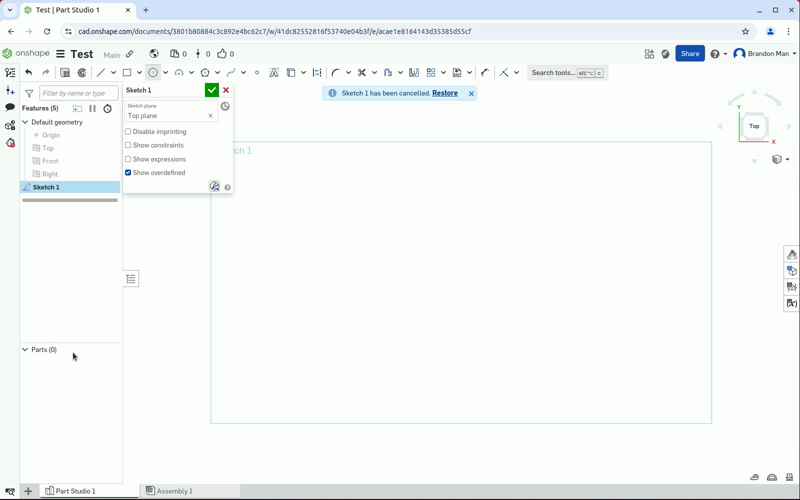
mouse_move(461, 282)
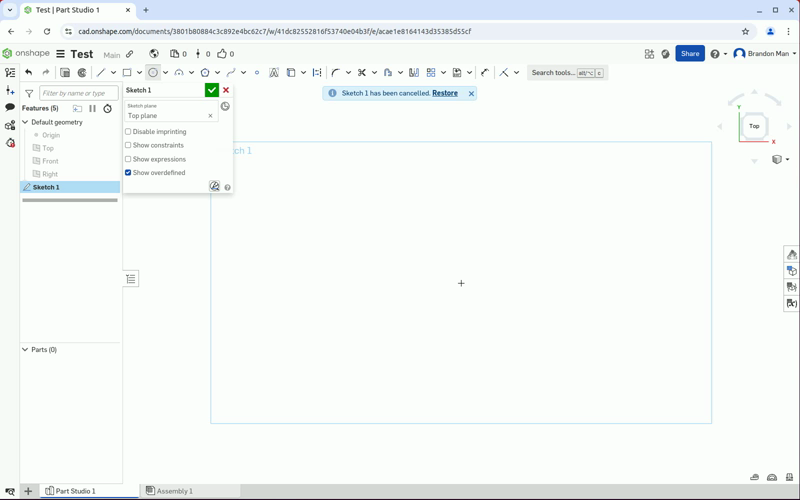
click(461, 282)
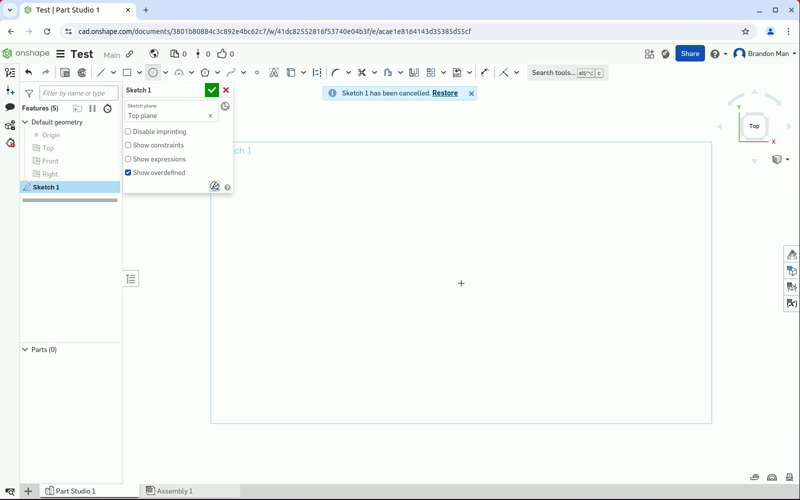
key_up(shift)
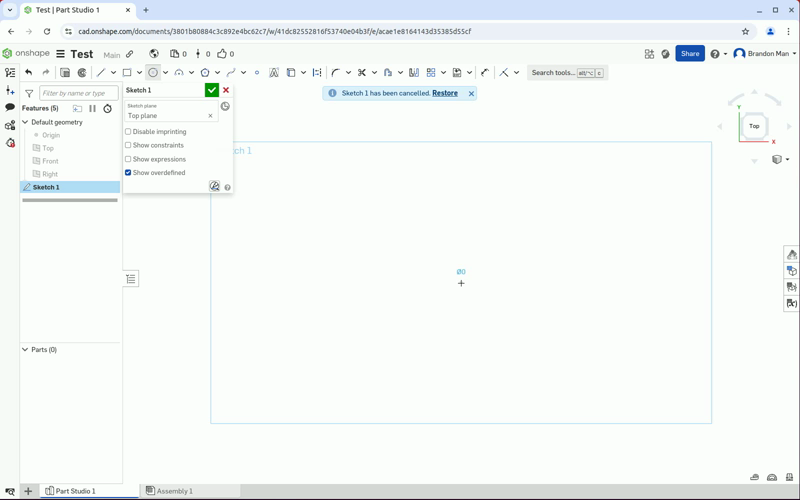
mouse_move(554, 282)
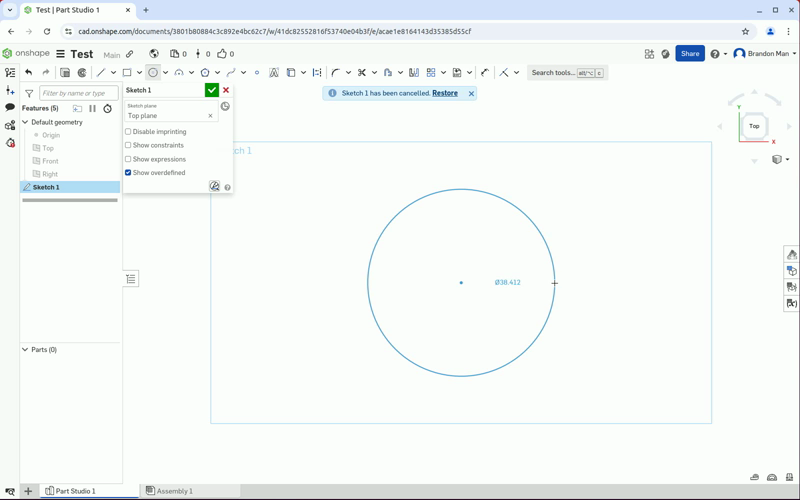
click(554, 282)
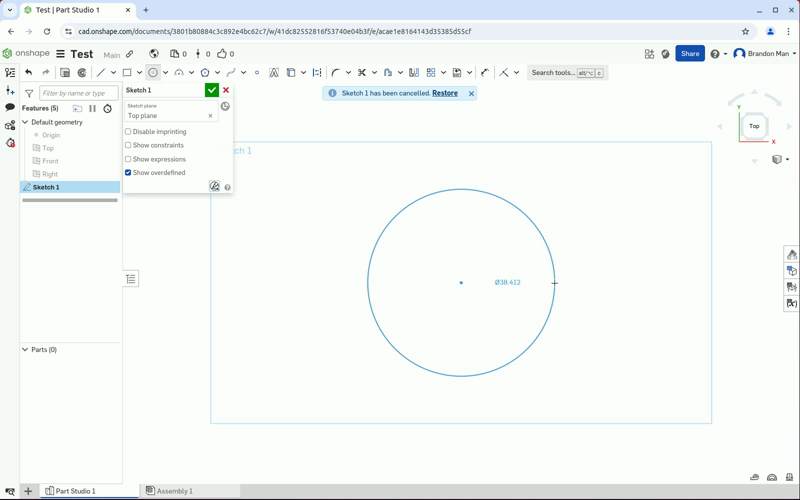
key(esc)
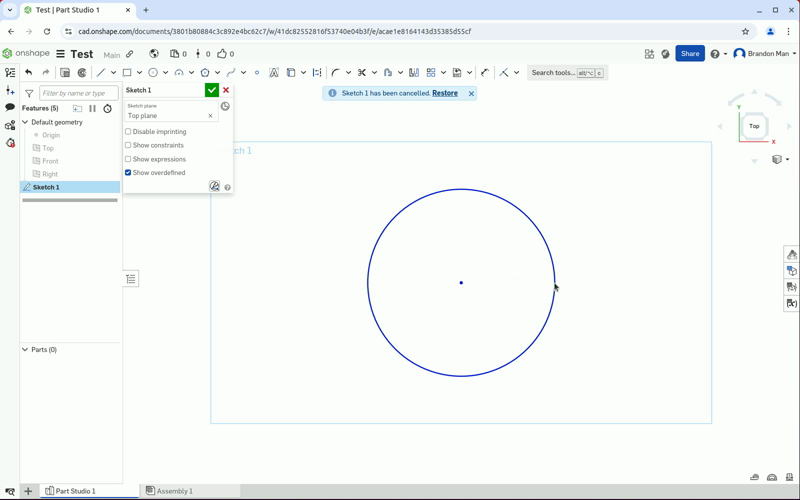
key(c)
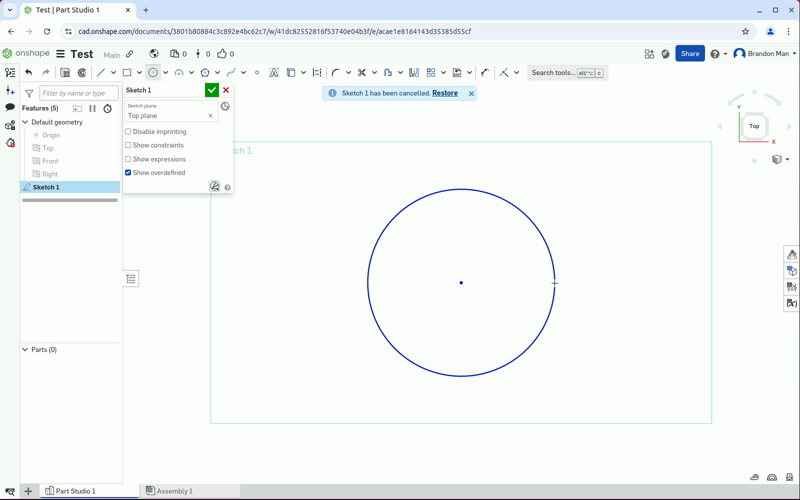
key_down(shift)
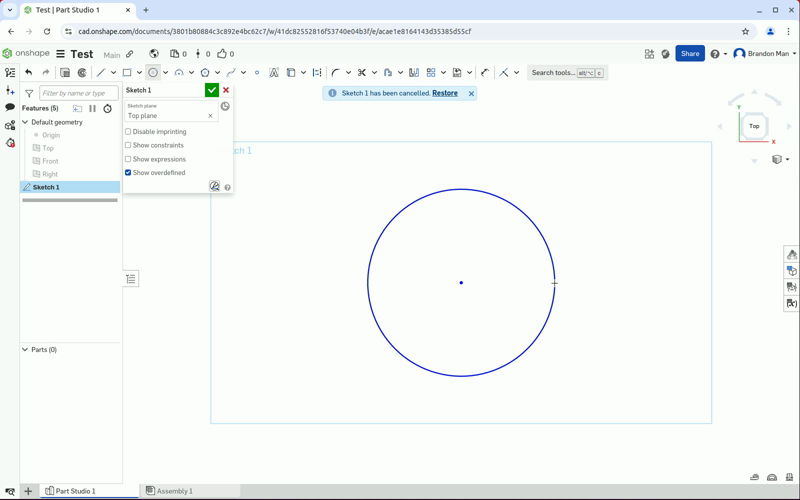
mouse_move(461, 282)
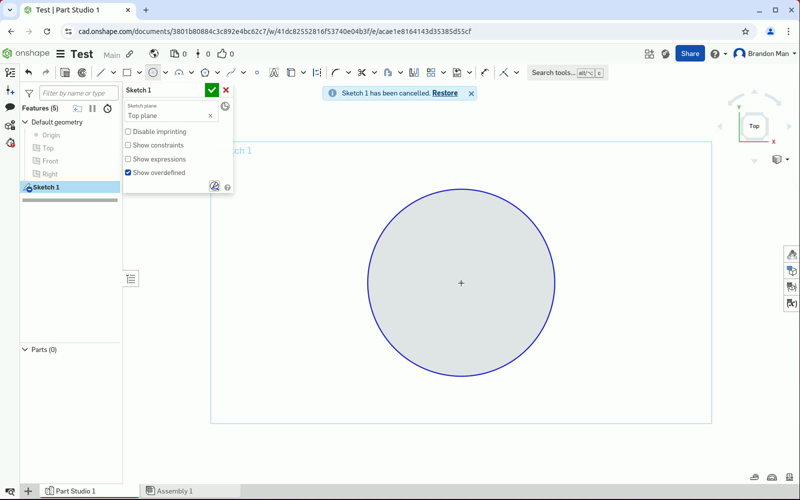
click(461, 282)
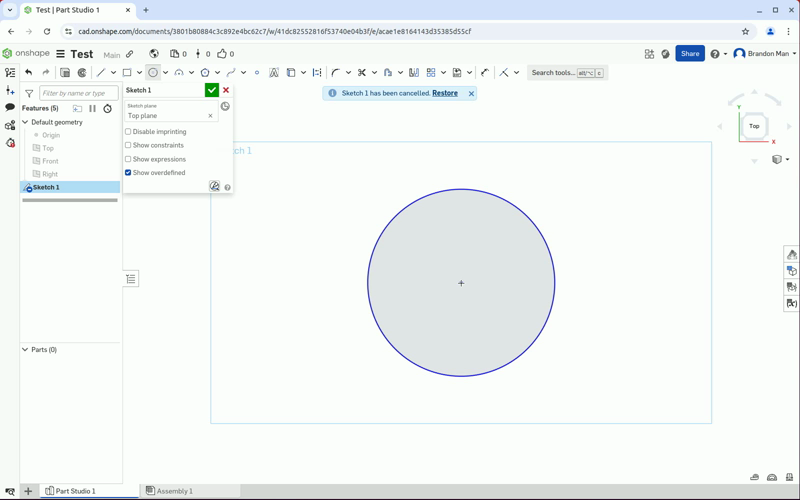
key_up(shift)
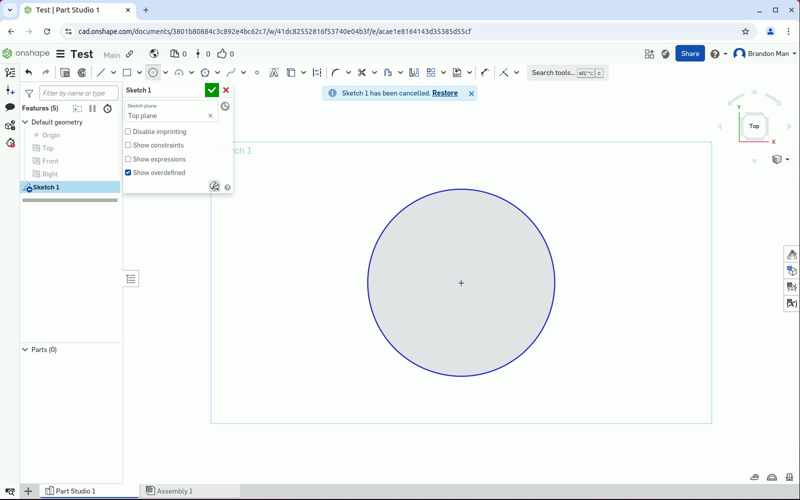
mouse_move(550, 282)
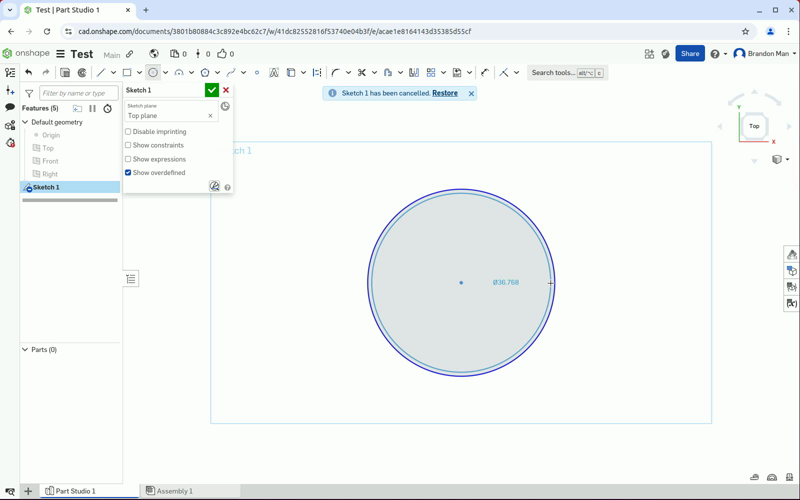
scroll(6)
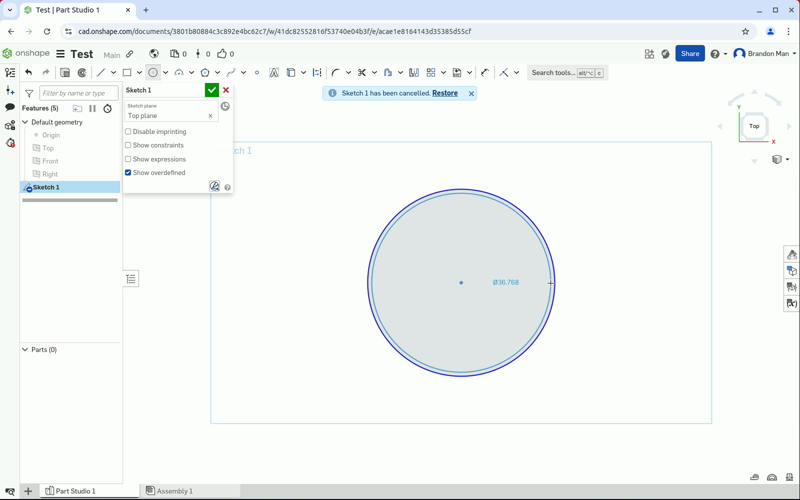
scroll(6)
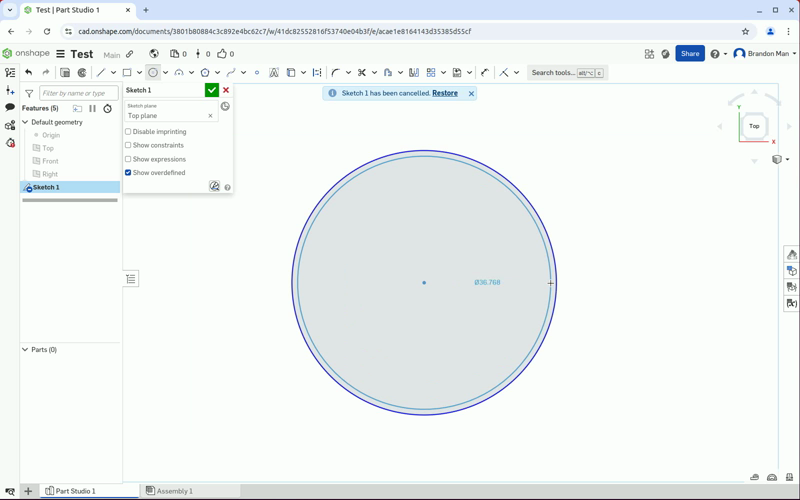
scroll(6)
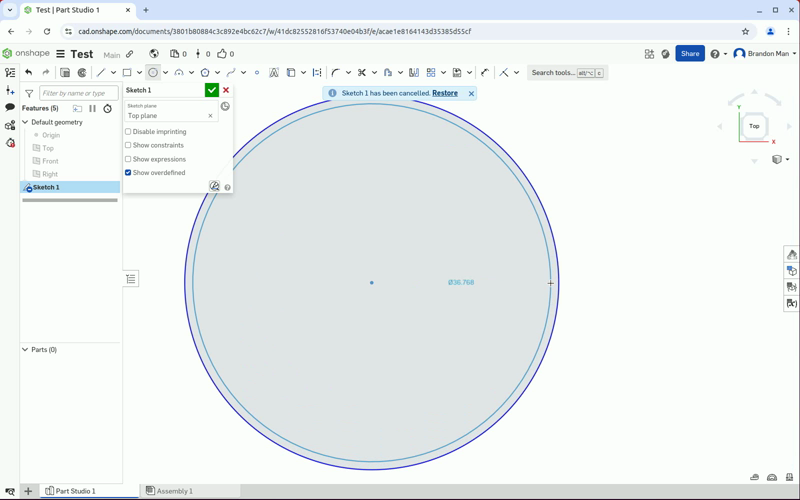
scroll(6)
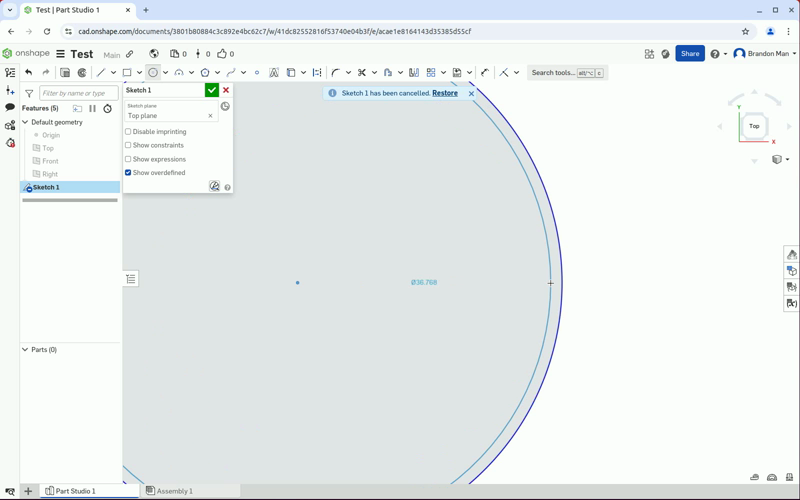
scroll(6)
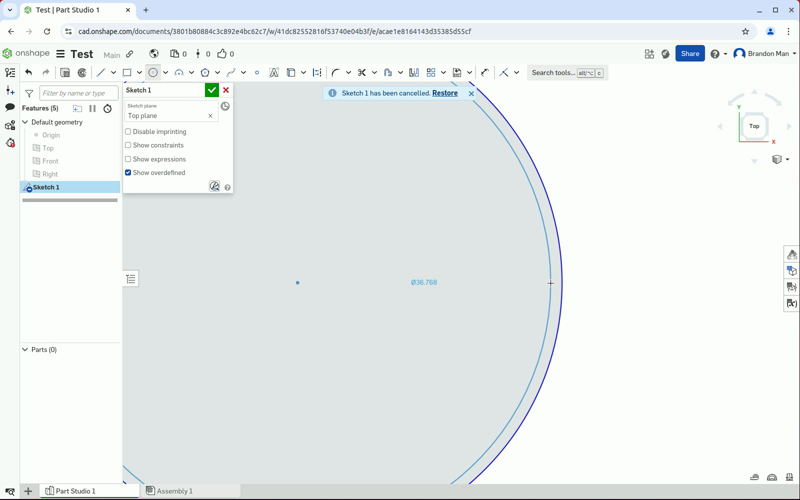
scroll(6)
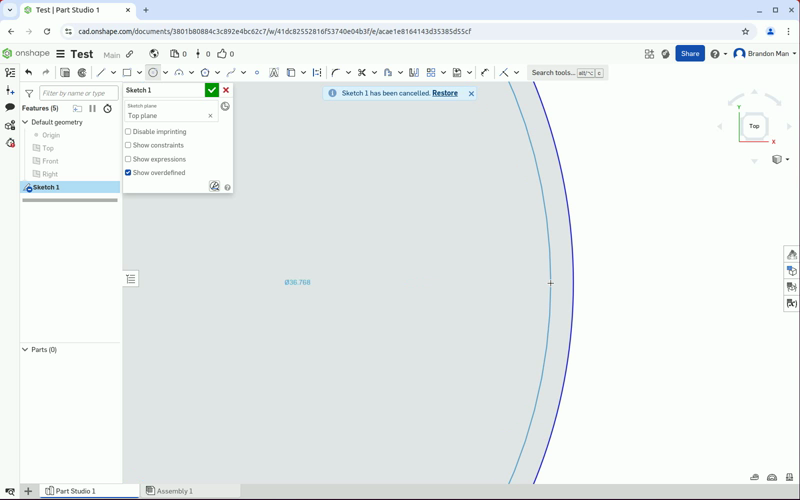
scroll(6)
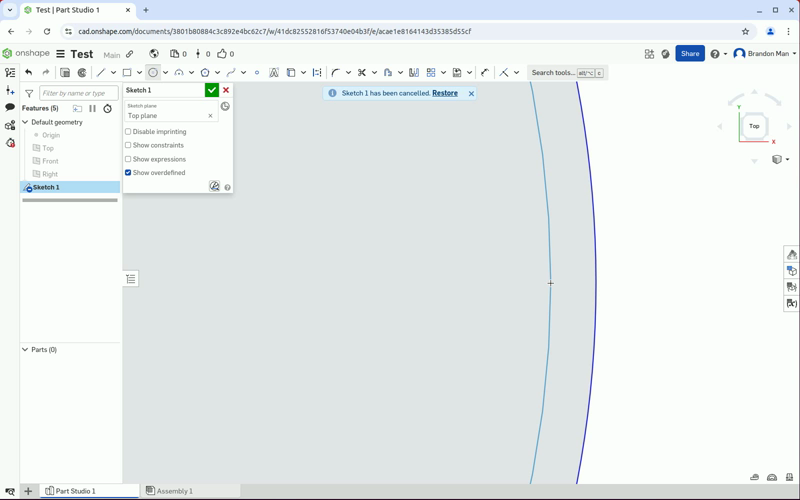
click(550, 282)
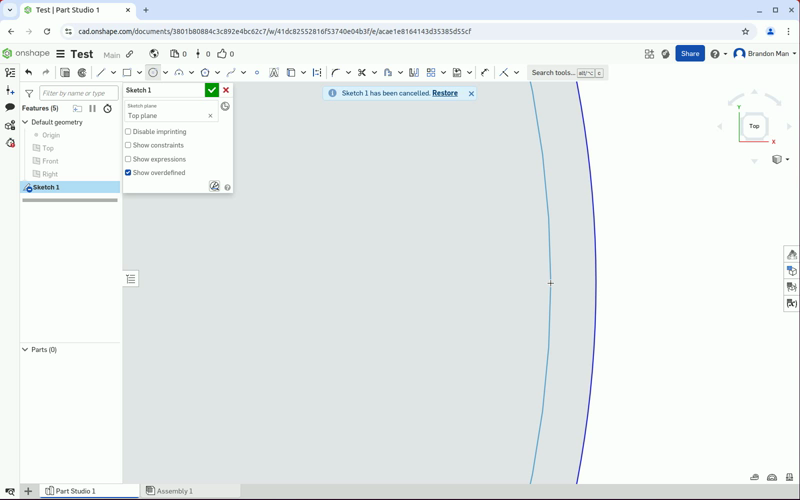
scroll(-6)
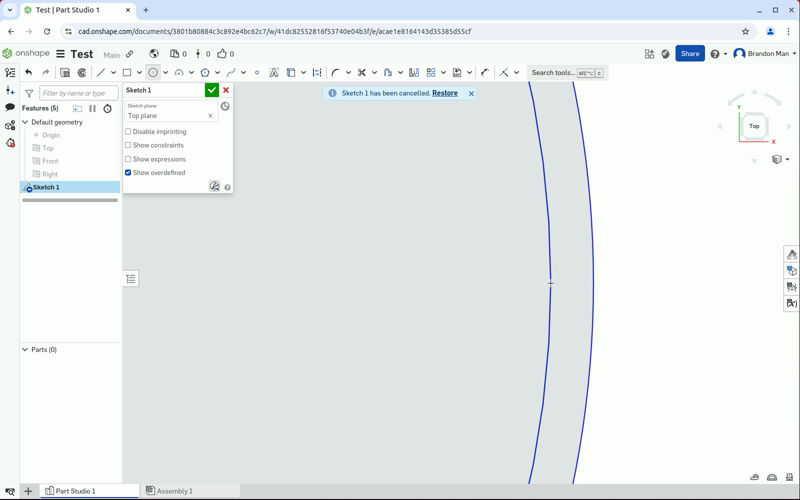
scroll(-6)
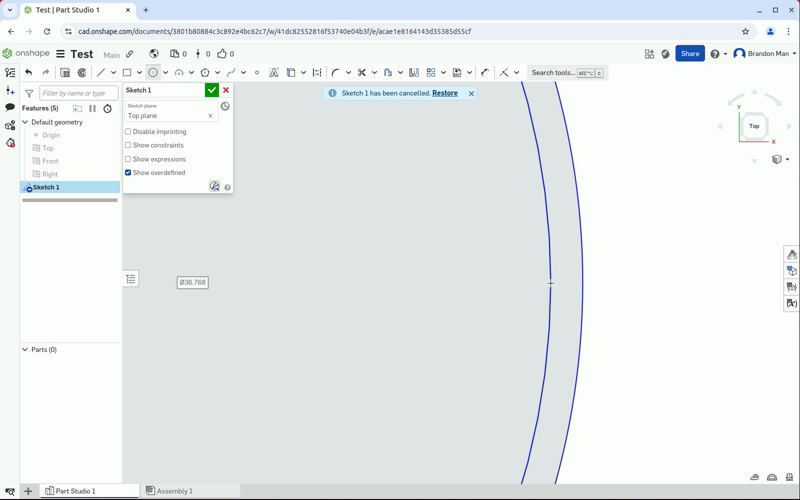
scroll(-6)
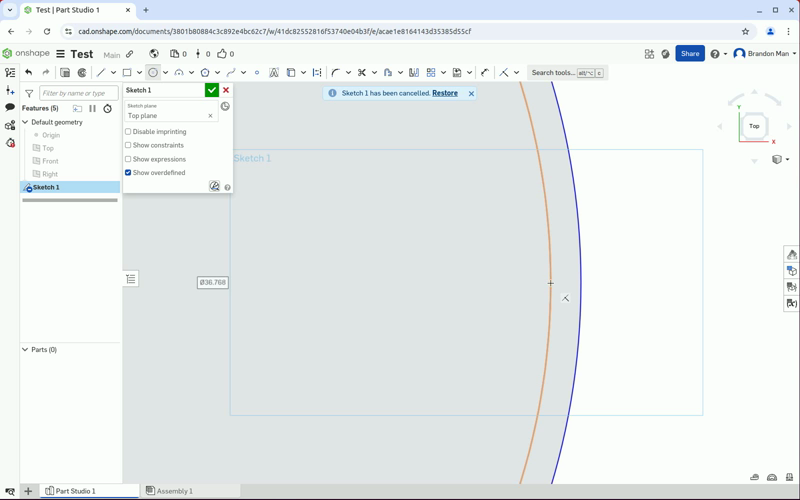
scroll(-6)
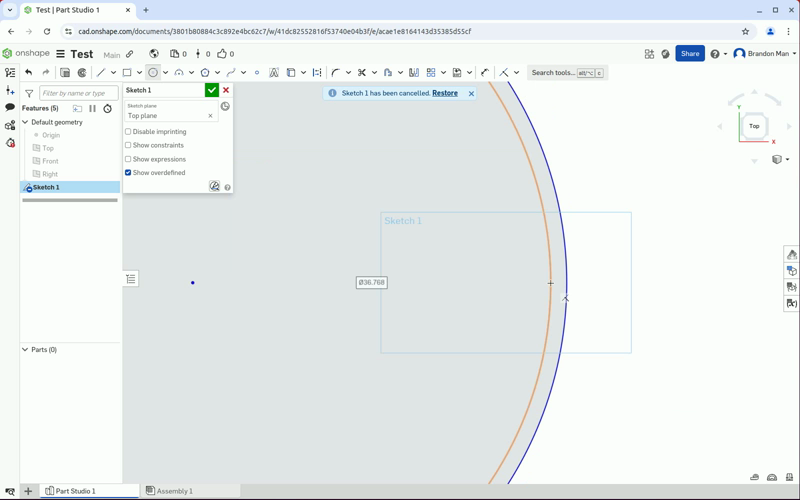
scroll(-6)
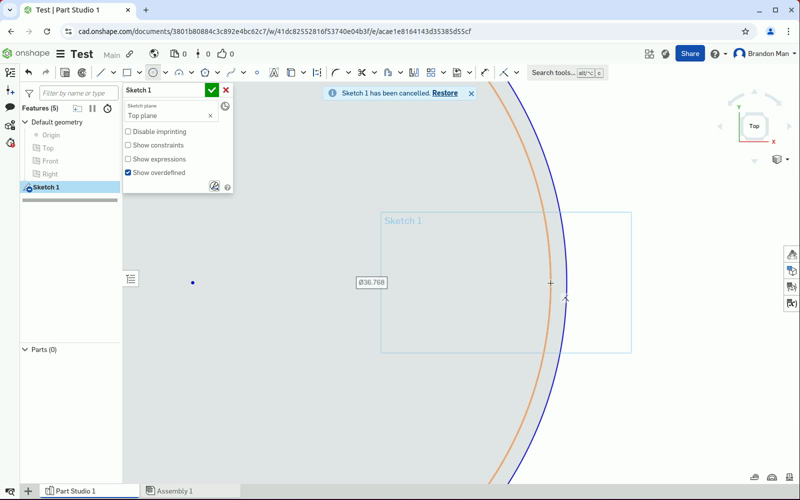
scroll(-6)
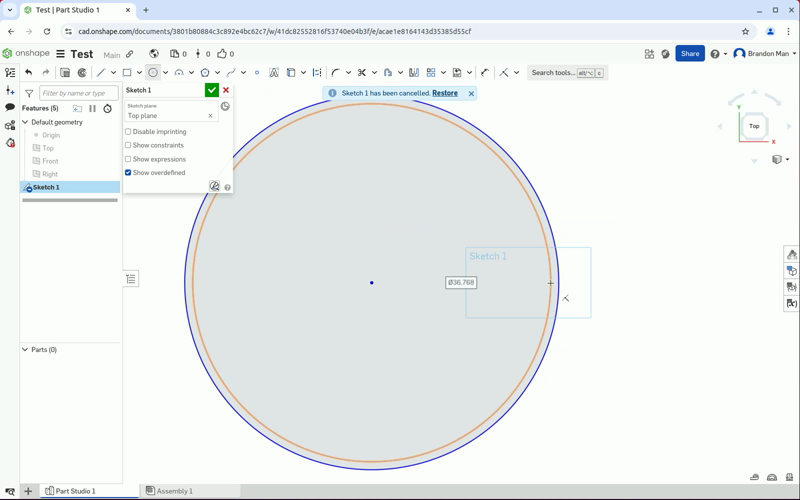
scroll(-6)
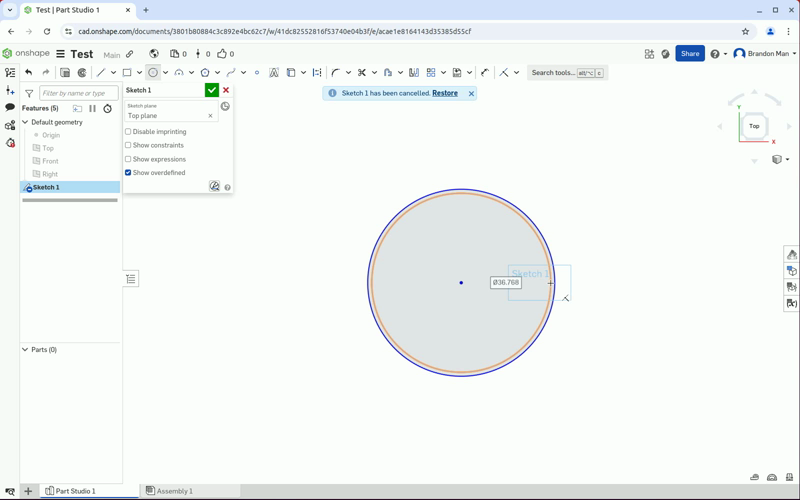
key(esc)
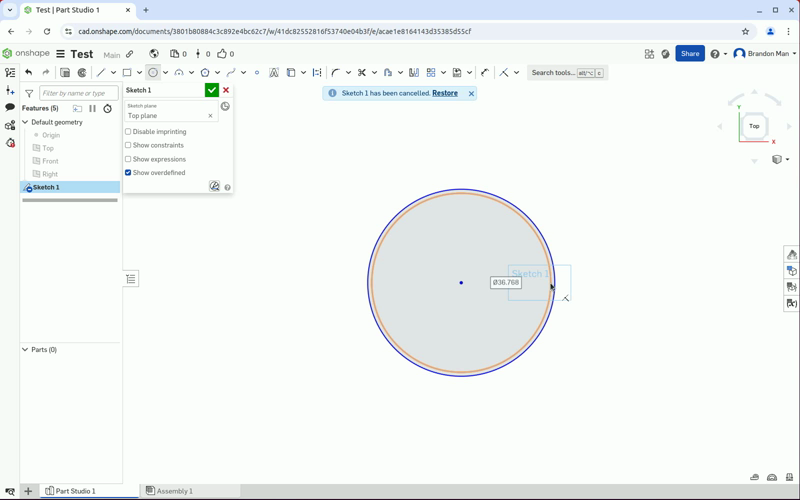
mouse_move(543, 323)
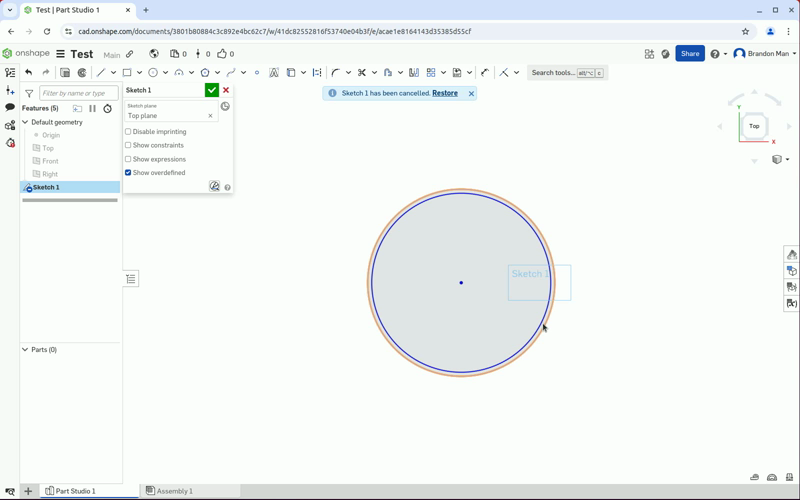
click(543, 323)
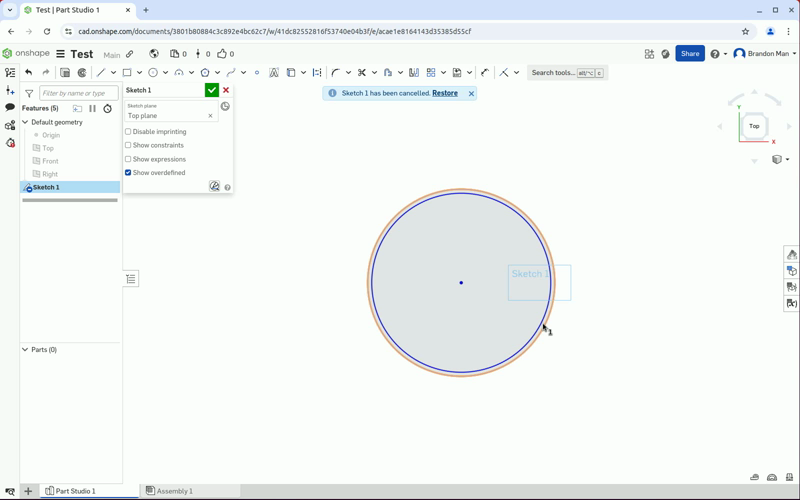
mouse_move(73, 352)
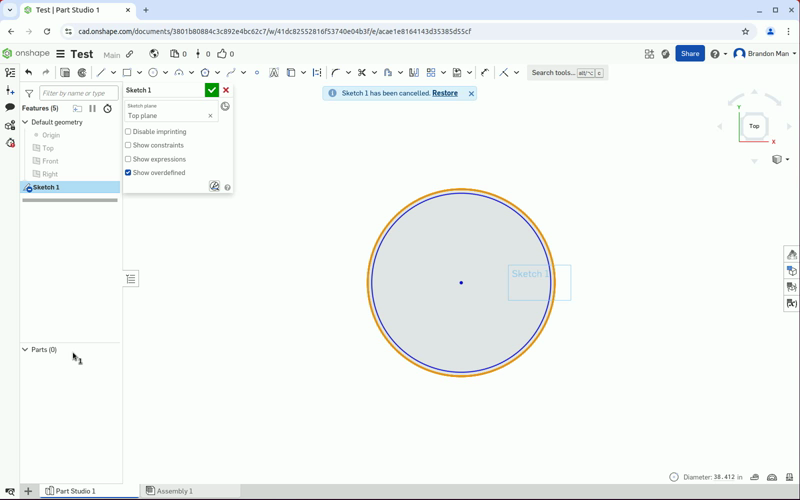
key(shift+y)
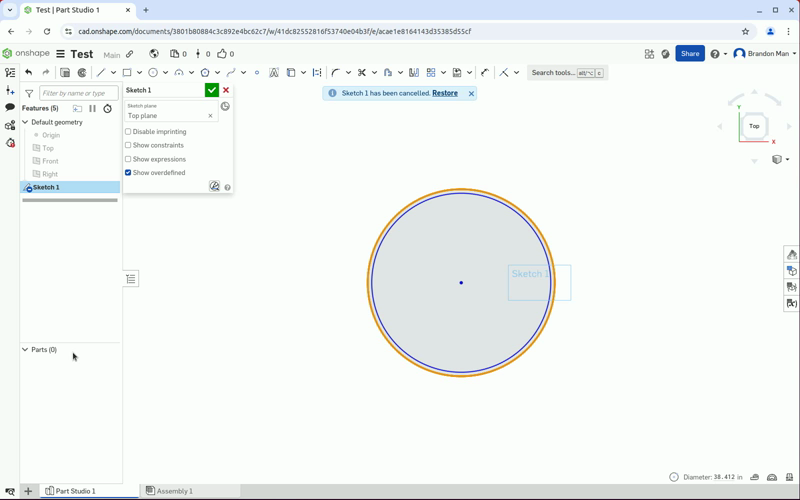
key(shift+e)
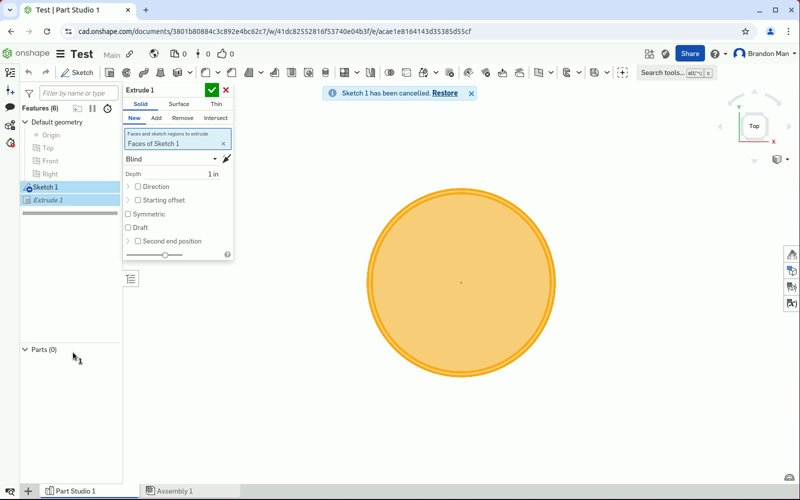
mouse_move(143, 106)
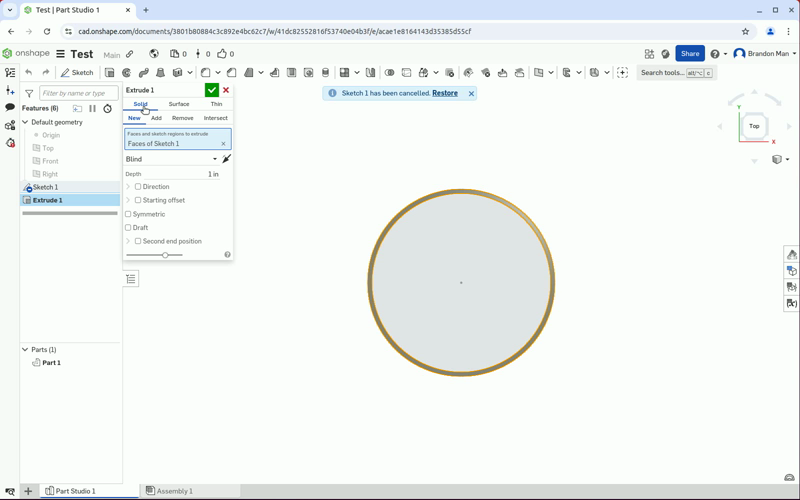
click(143, 106)
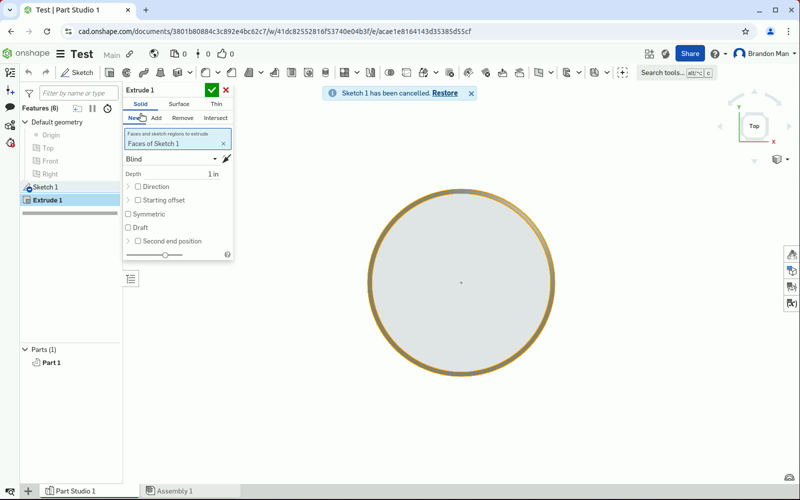
mouse_move(137, 120)
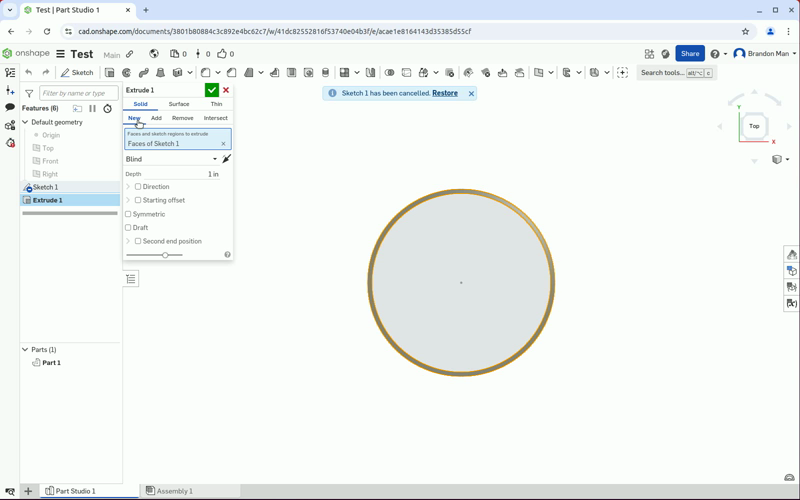
click(137, 120)
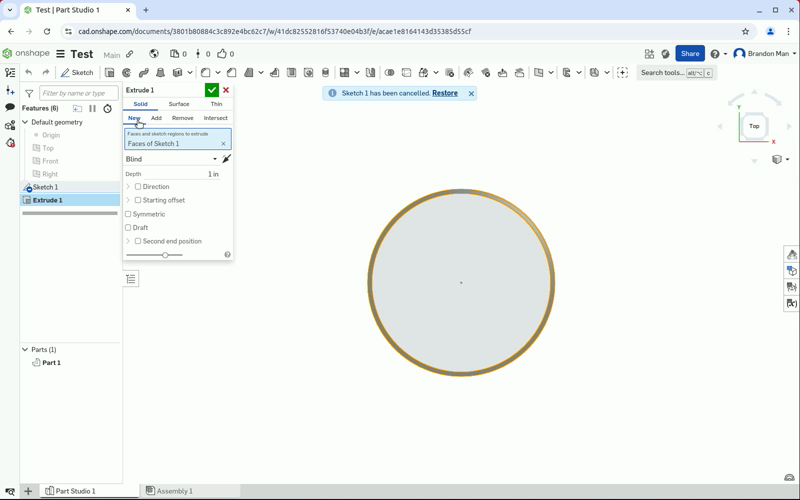
key(tab, 4)
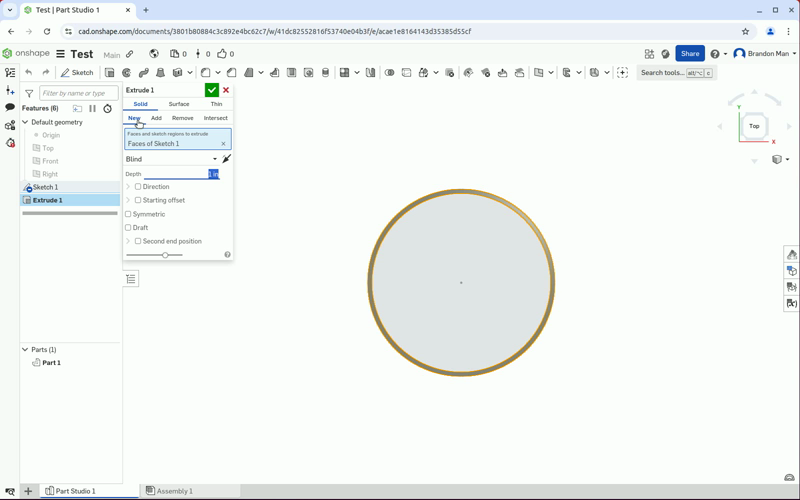
text(0.963)
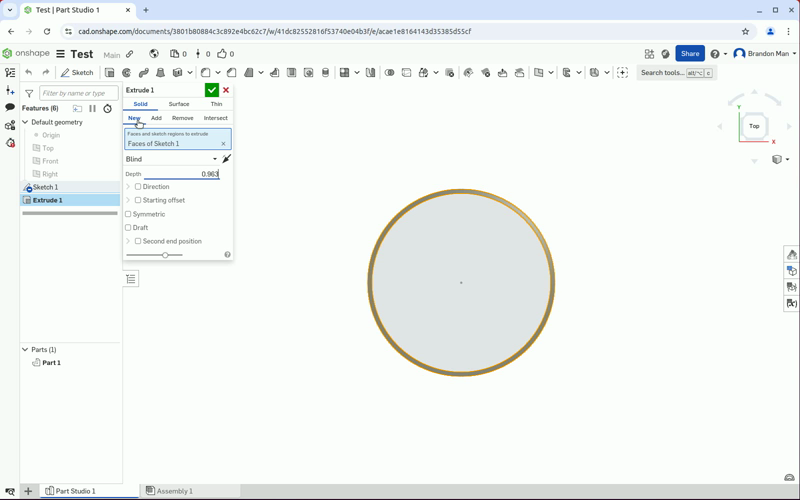
key(enter)
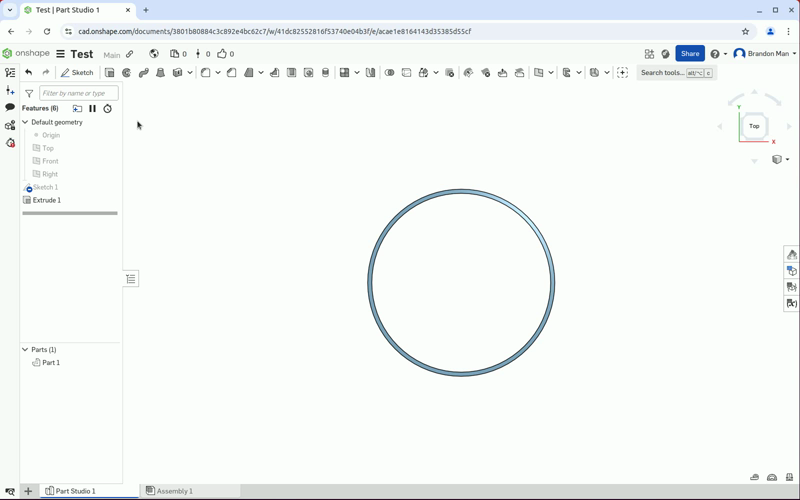
key(shift+h)
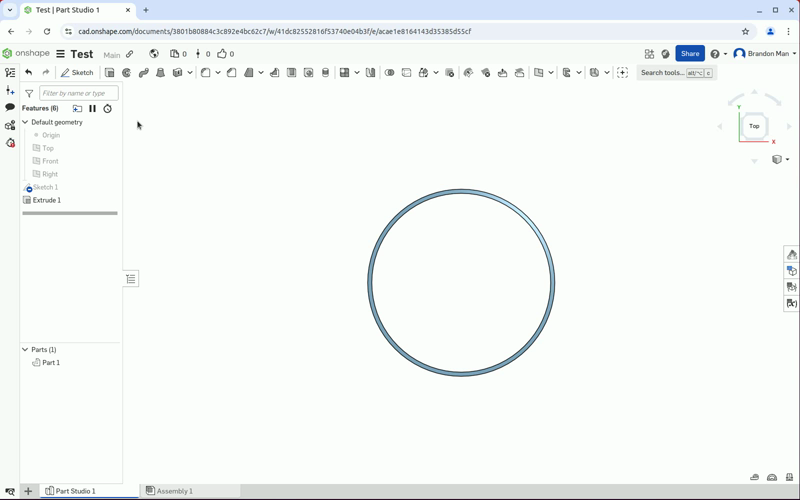
key(shift+h)
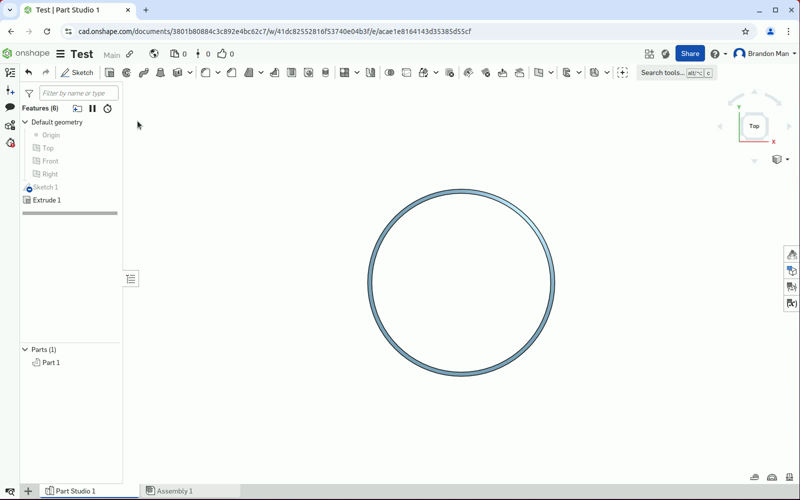
mouse_move(73, 189)
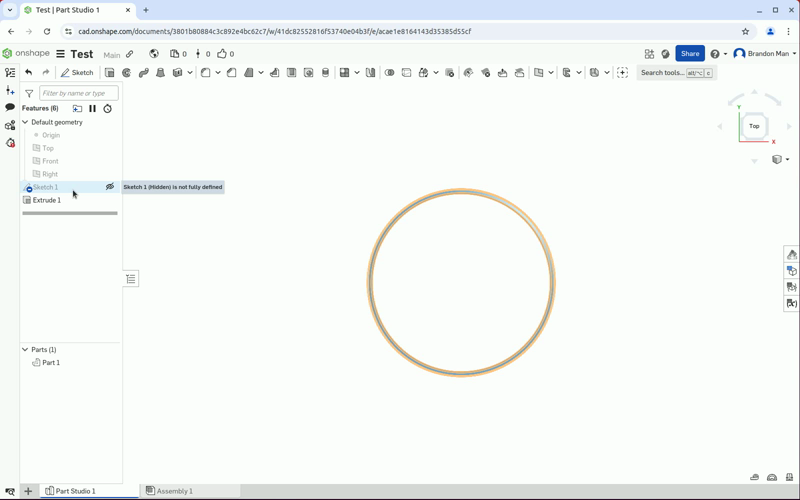
click(73, 189)
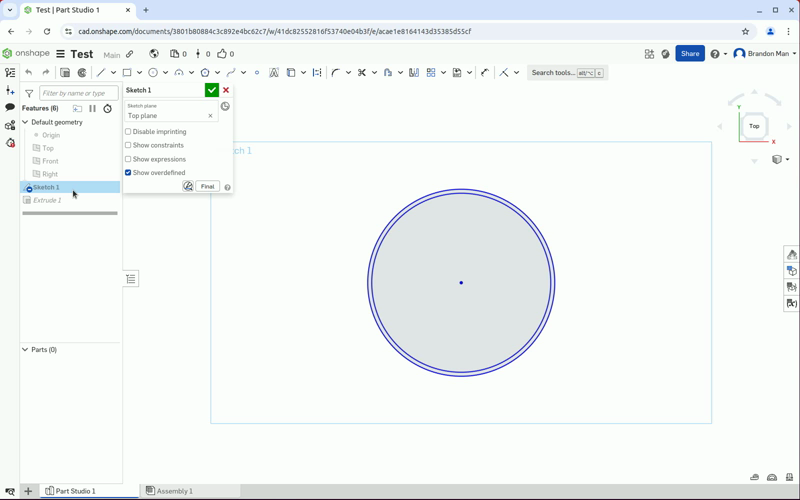
mouse_move(229, 92)
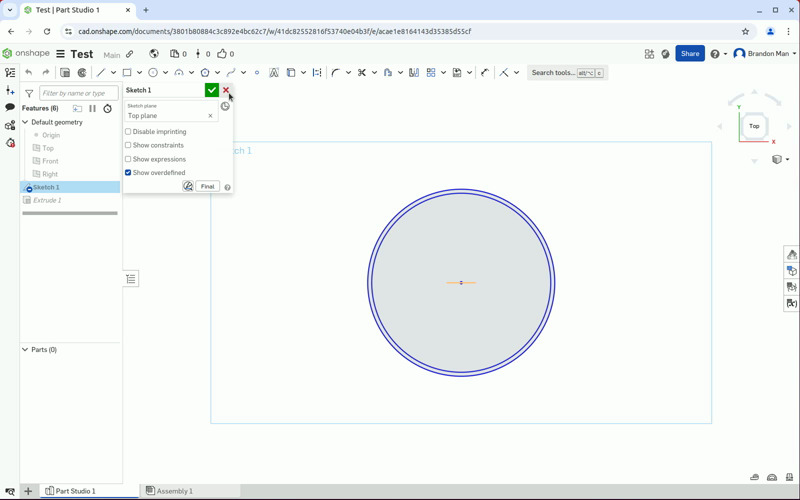
click(229, 92)
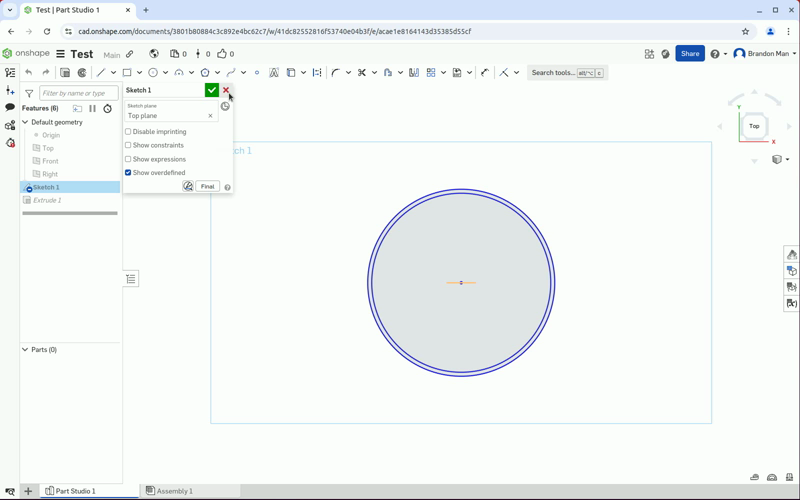
key(shift+s)
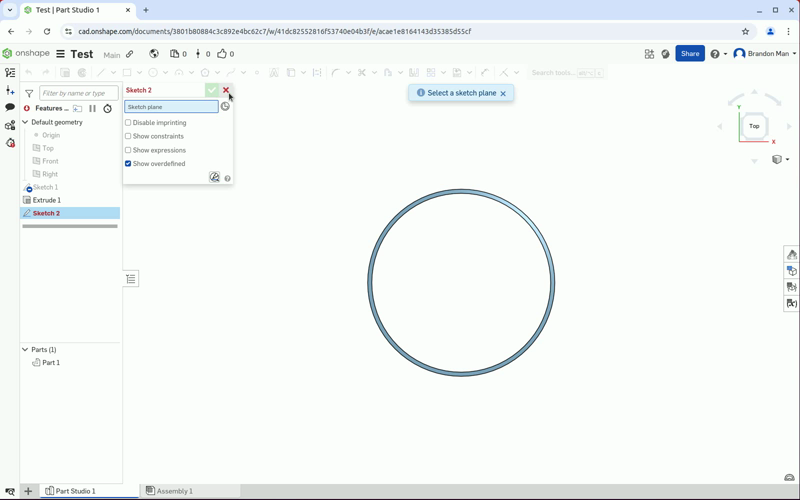
mouse_move(73, 150)
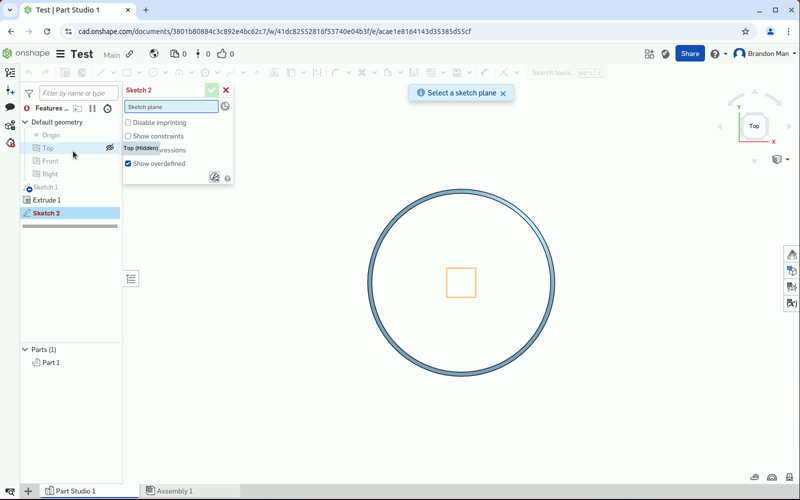
click(73, 150)
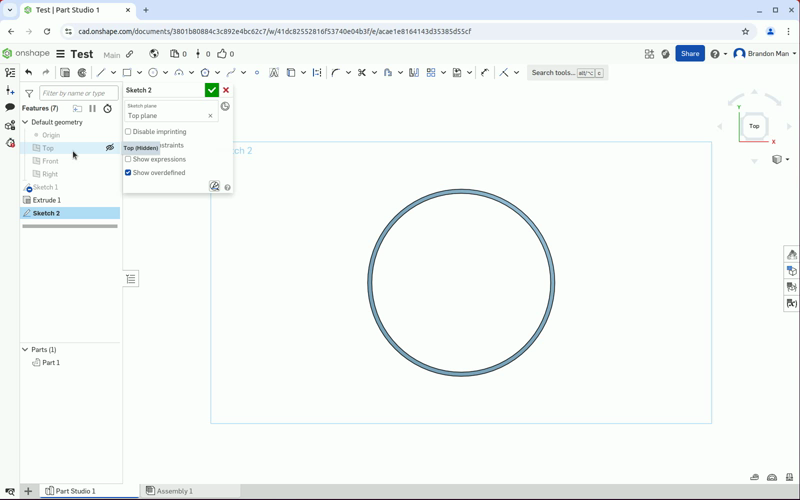
mouse_move(73, 352)
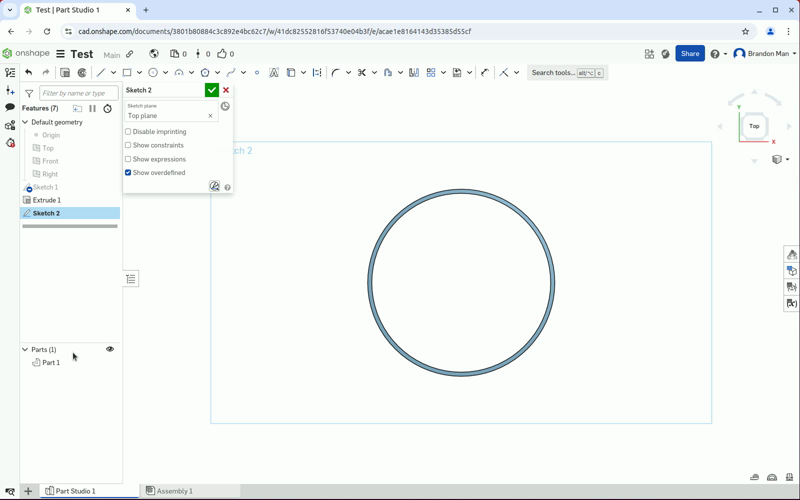
key(y)
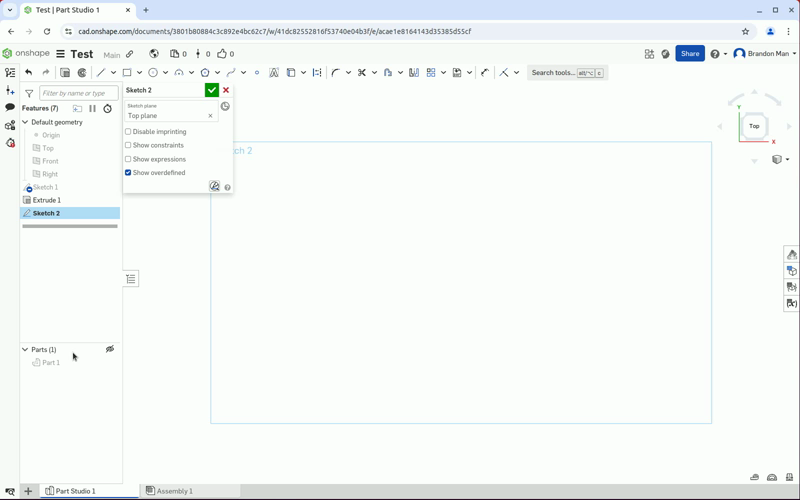
key(c)
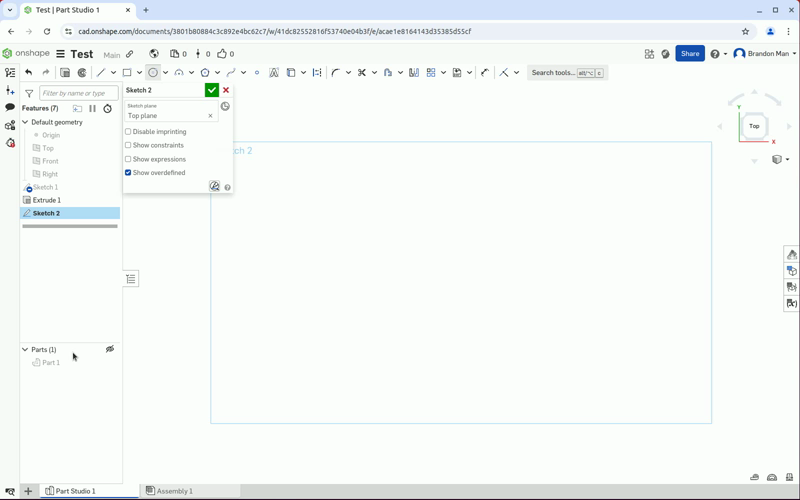
key_down(shift)
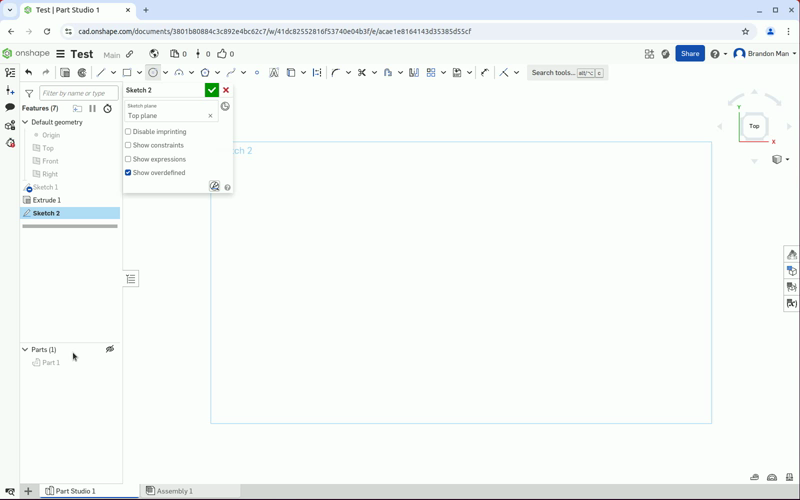
mouse_move(461, 282)
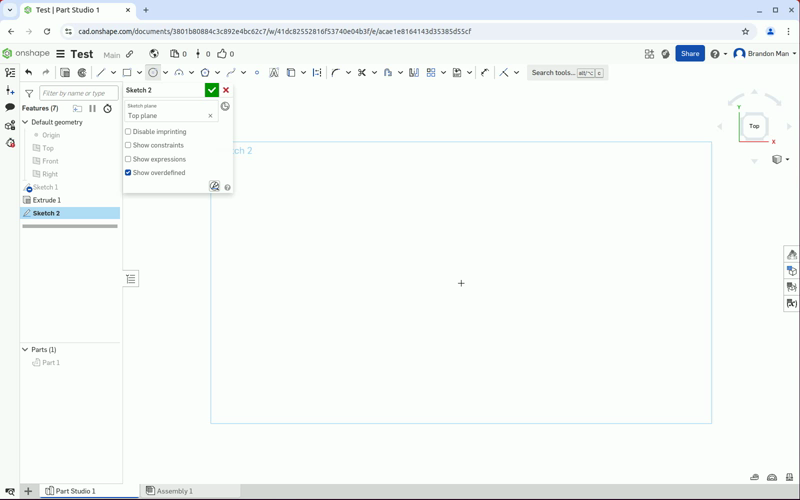
click(461, 282)
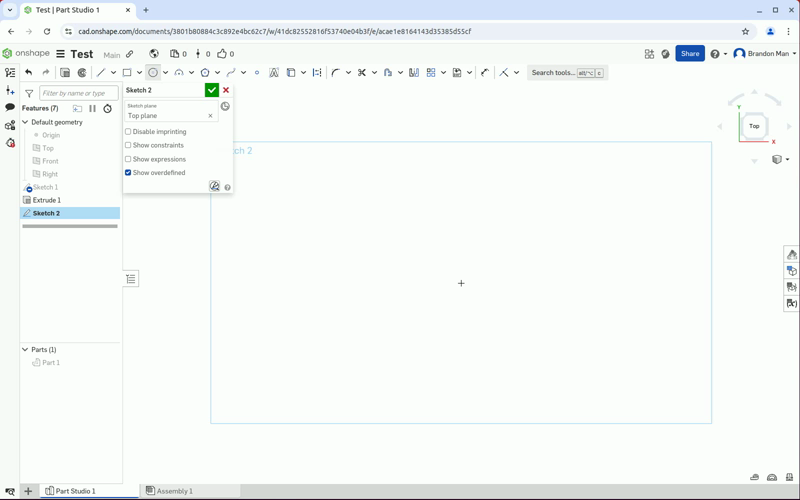
key_up(shift)
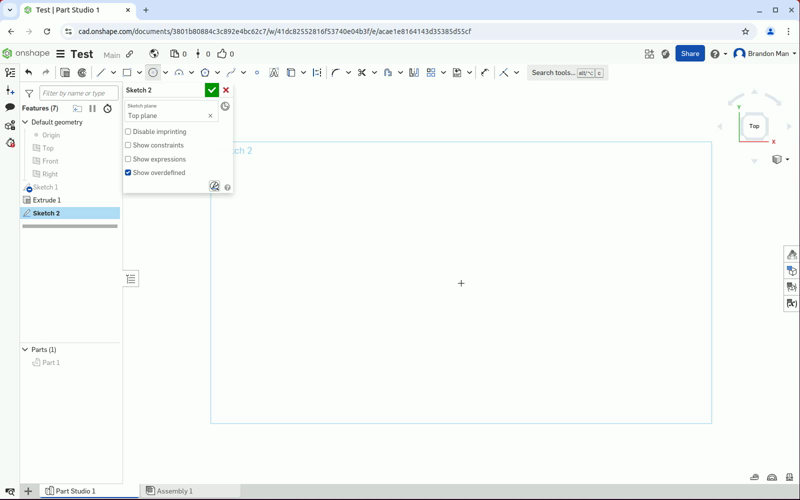
mouse_move(574, 282)
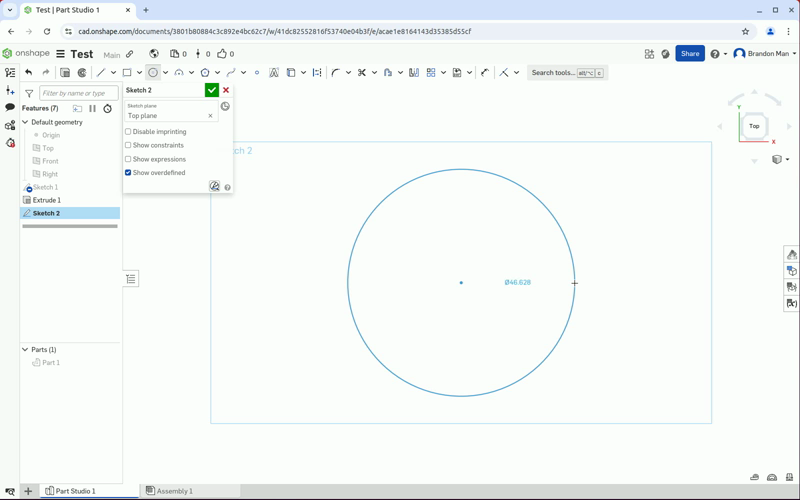
click(574, 282)
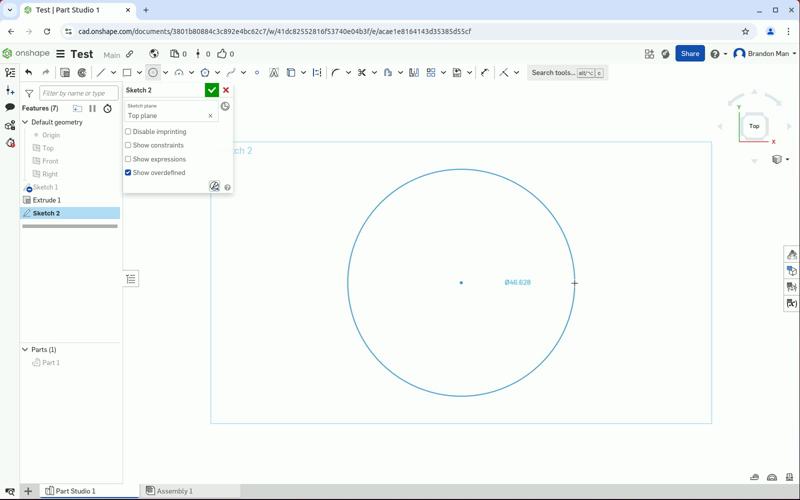
key(esc)
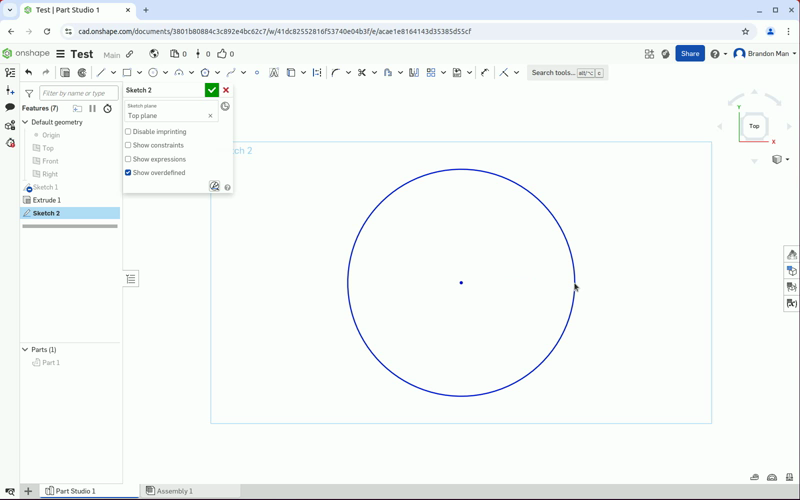
key(c)
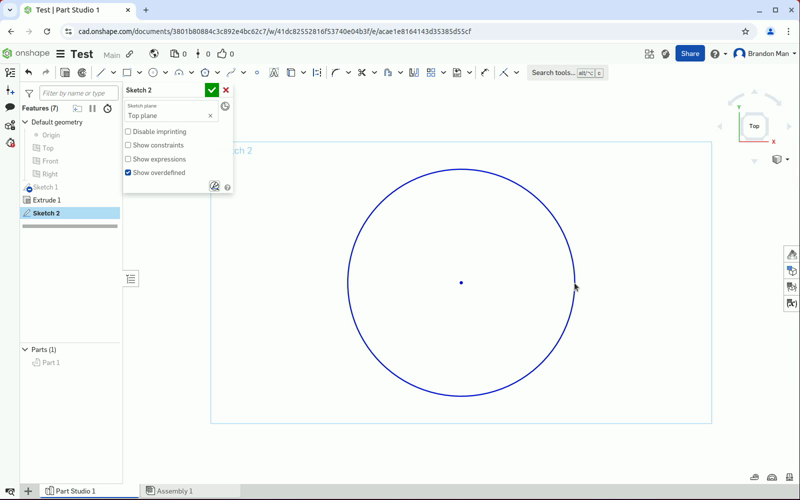
key_down(shift)
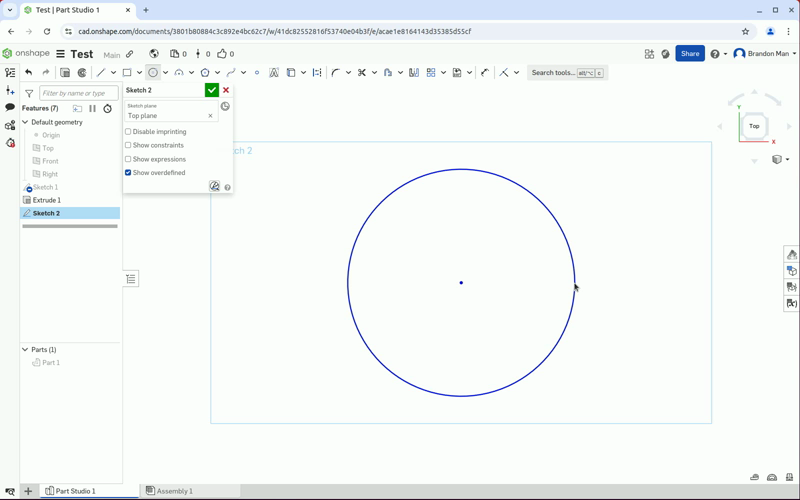
mouse_move(461, 282)
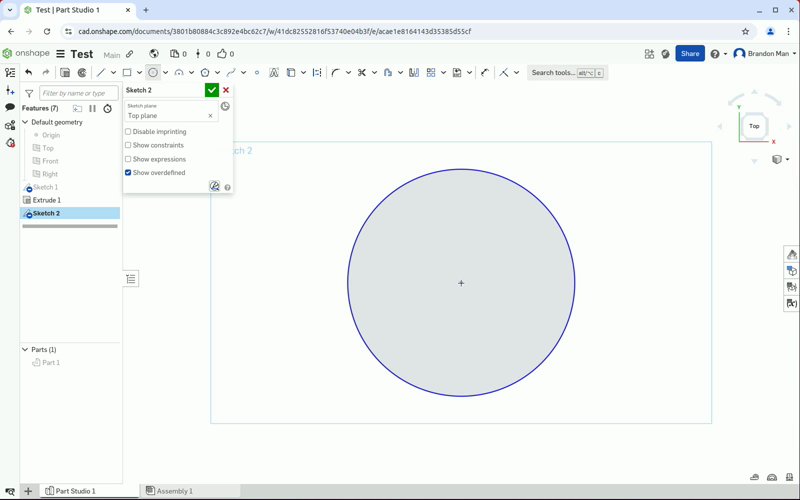
click(461, 282)
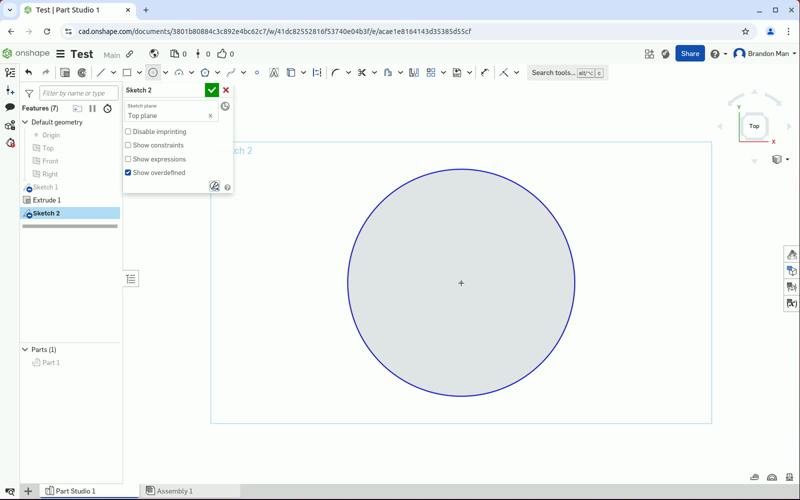
key_up(shift)
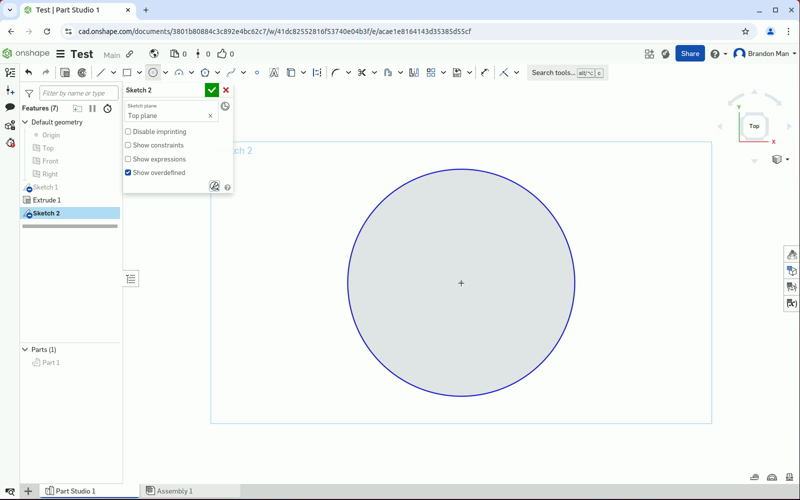
mouse_move(553, 282)
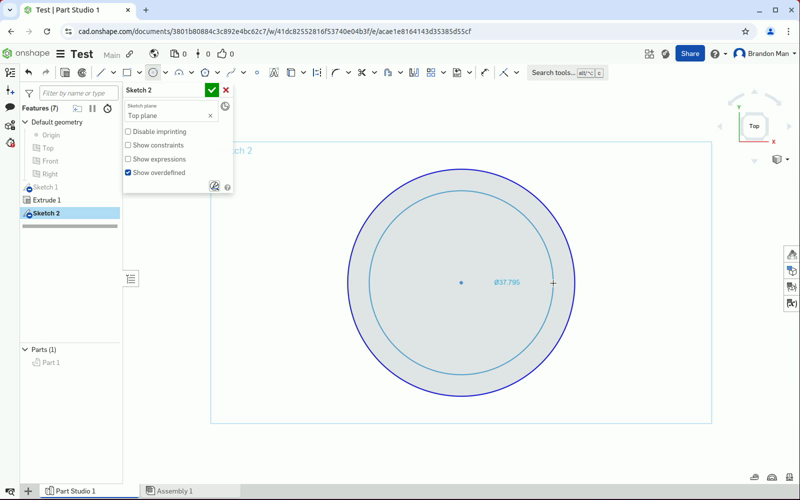
click(553, 282)
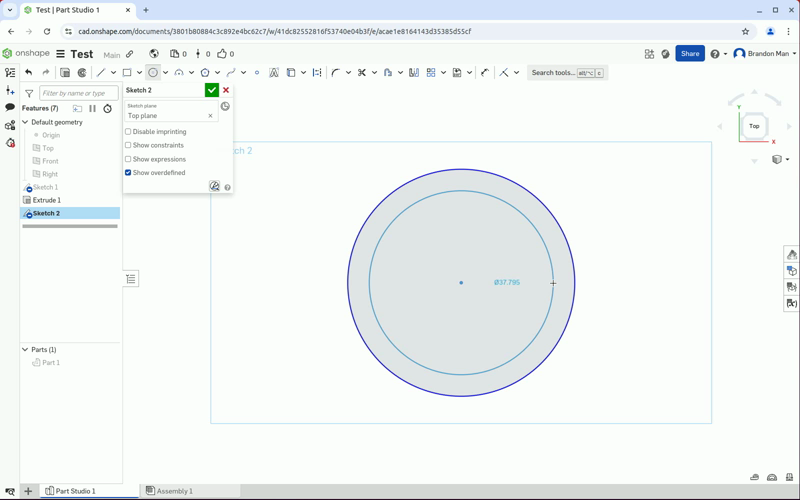
key(esc)
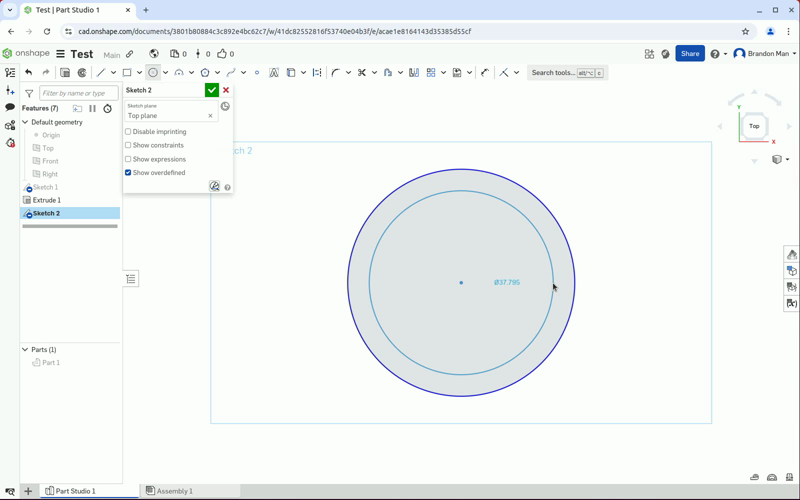
mouse_move(560, 261)
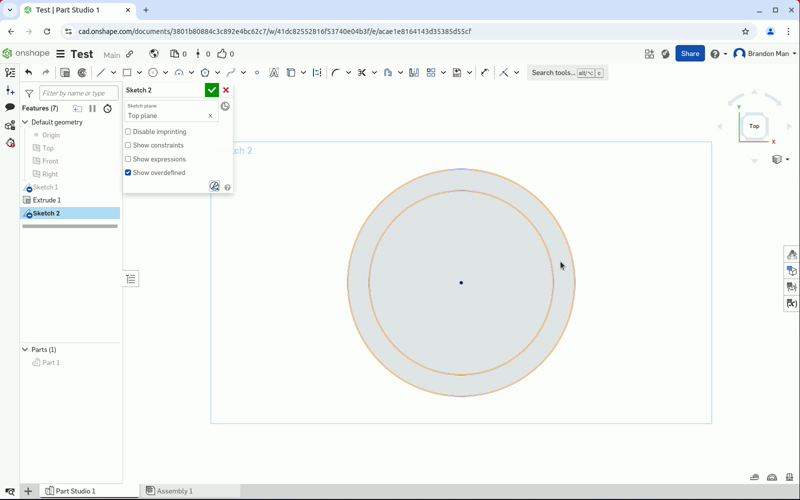
click(560, 261)
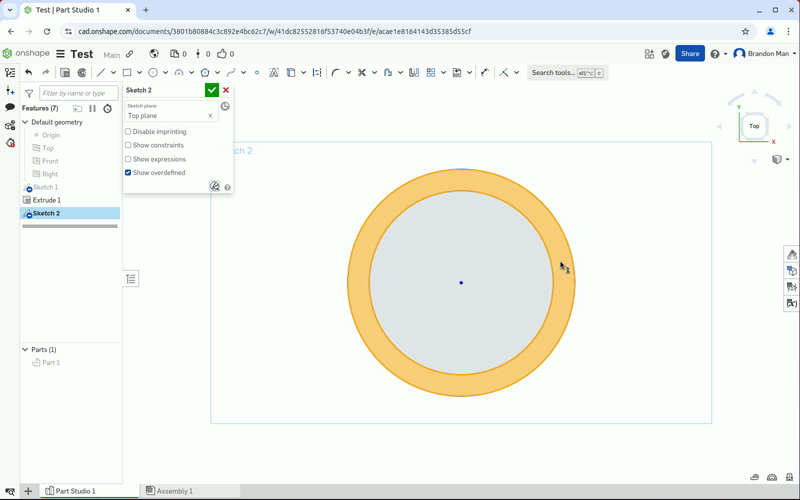
mouse_move(73, 352)
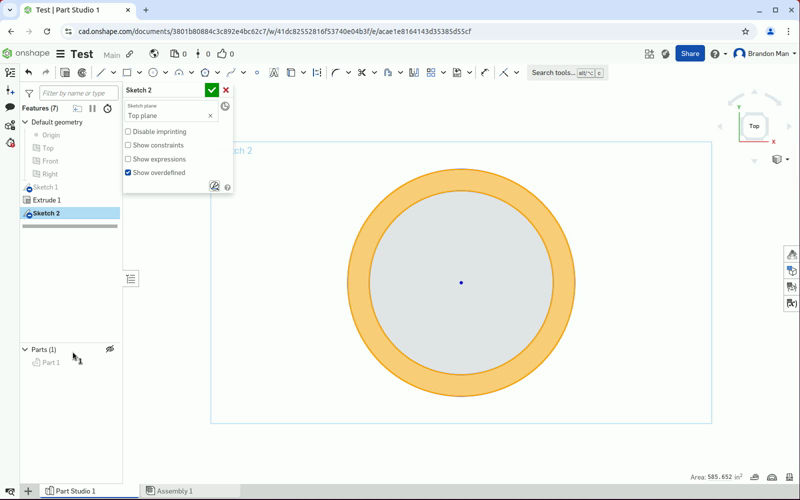
key(shift+y)
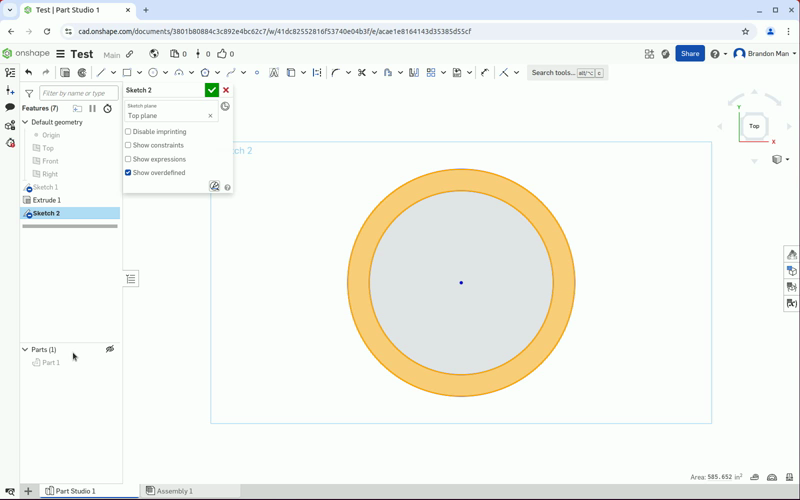
key(shift+e)
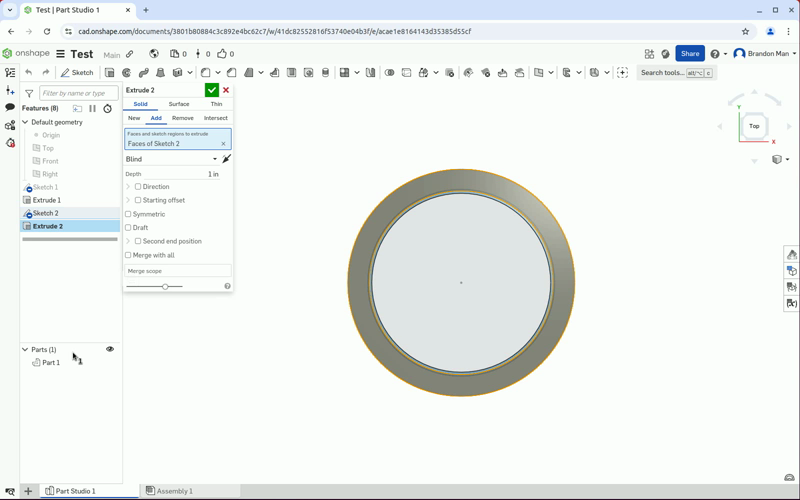
mouse_move(143, 106)
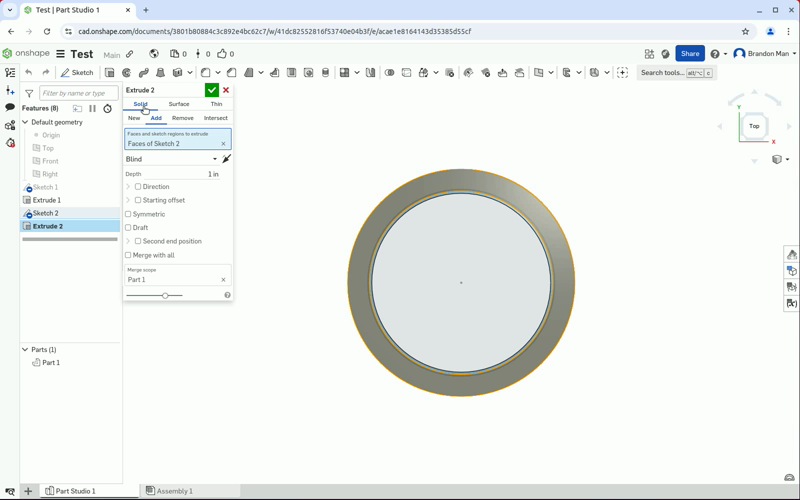
click(143, 106)
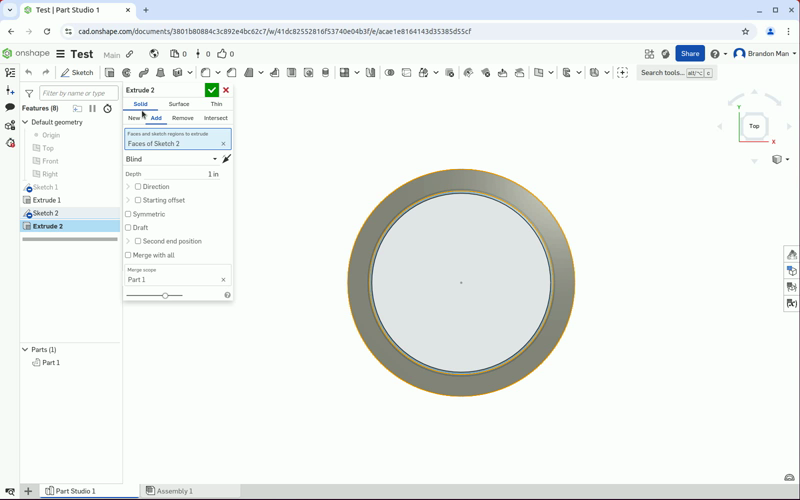
mouse_move(137, 120)
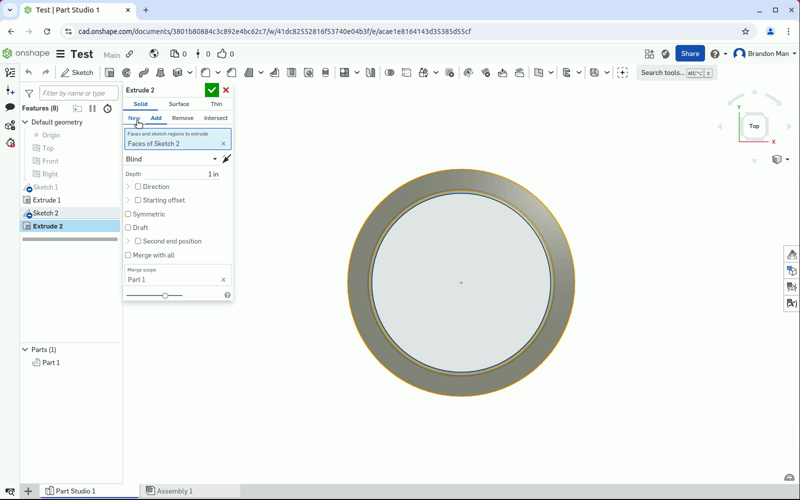
click(137, 120)
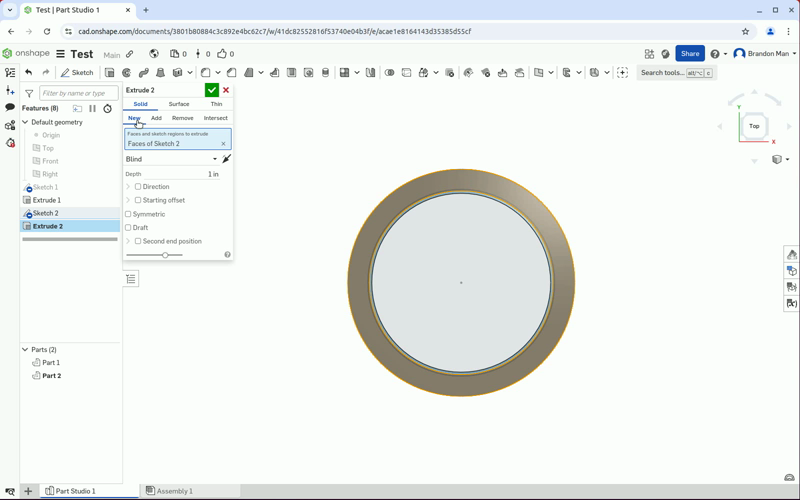
key(tab, 4)
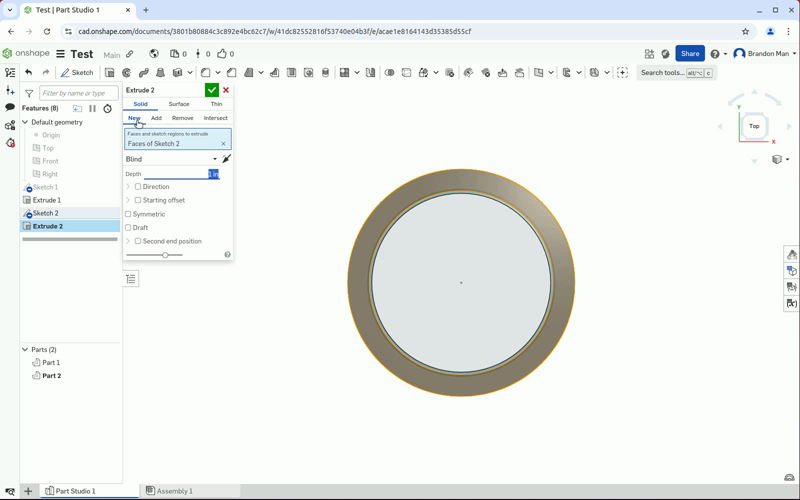
text(0.963)
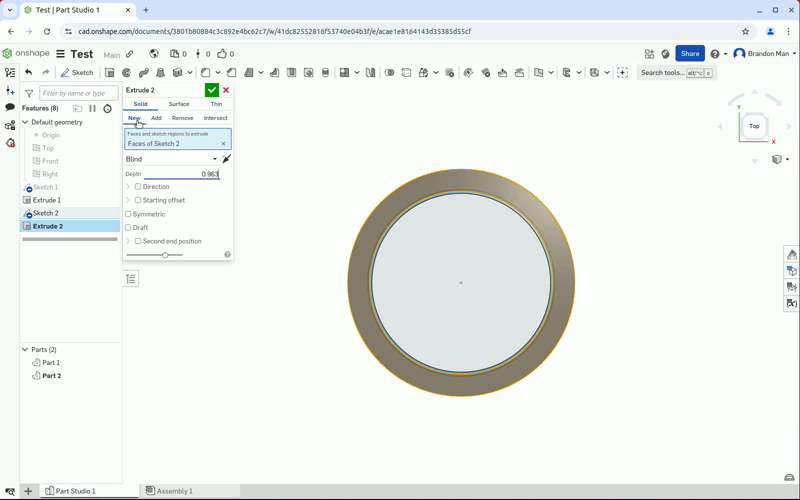
key(enter)
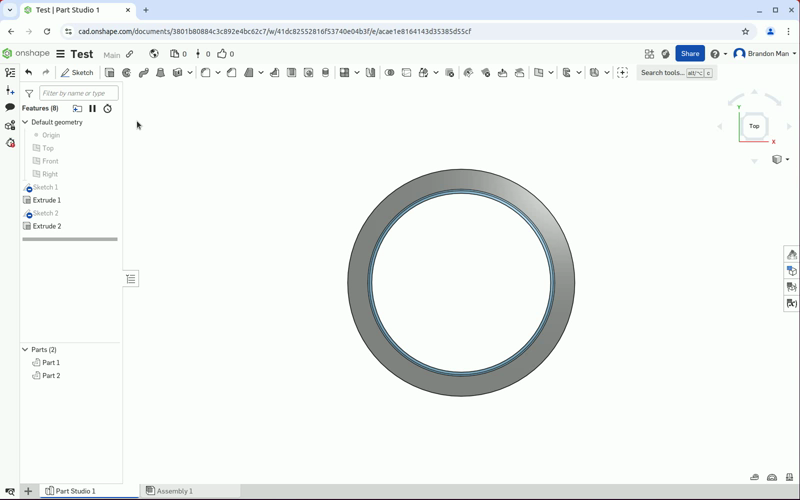
key(shift+h)
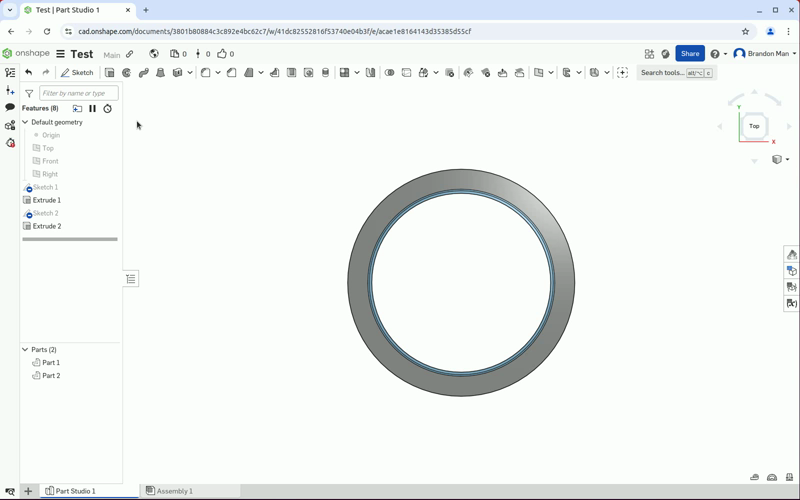
key(shift+h)
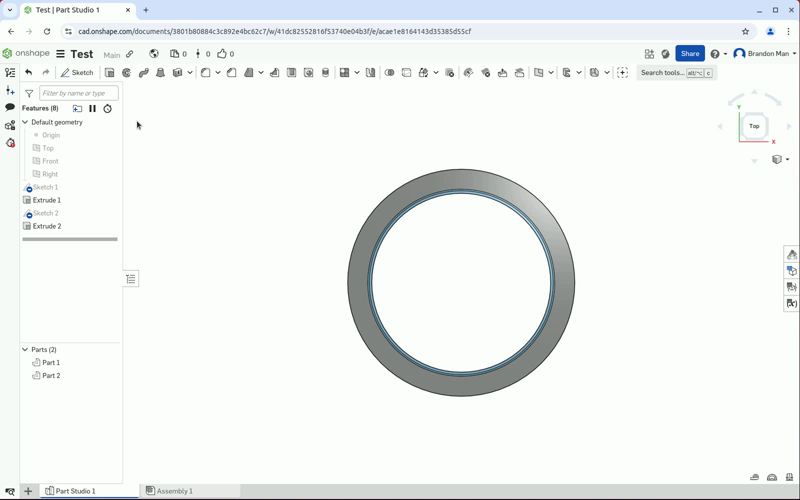
mouse_move(73, 189)
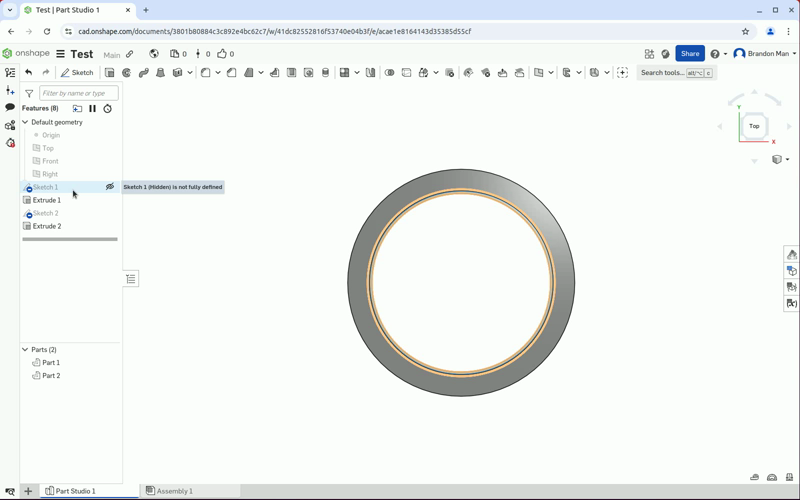
click(73, 189)
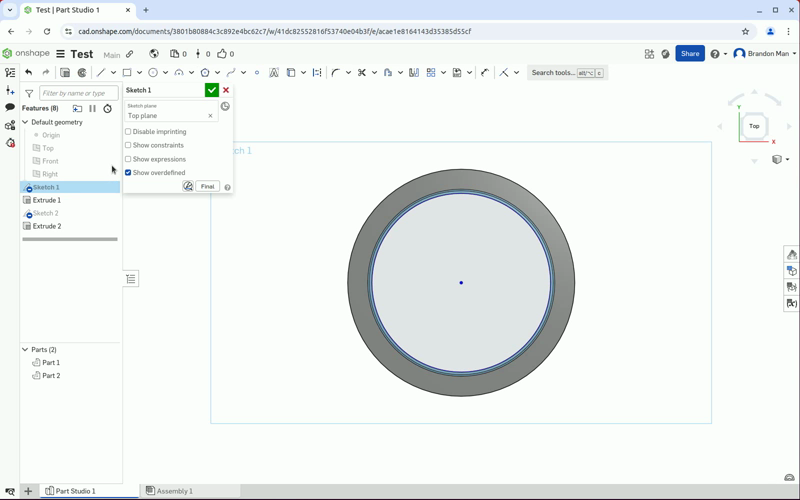
mouse_move(229, 92)
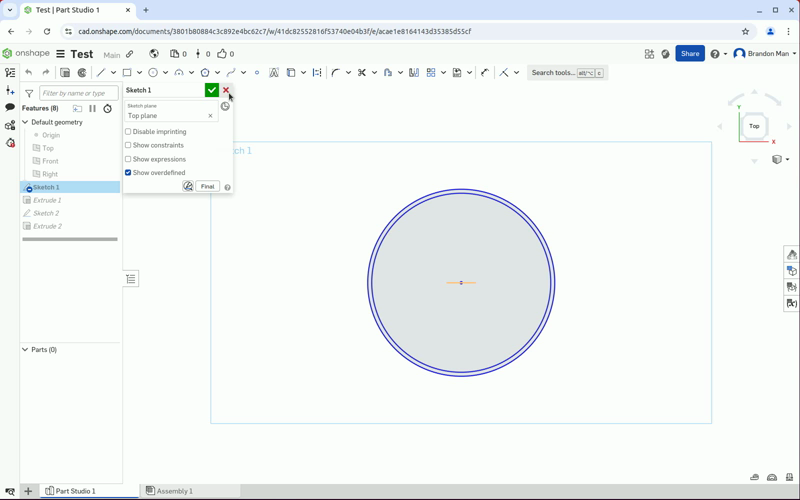
click(229, 92)
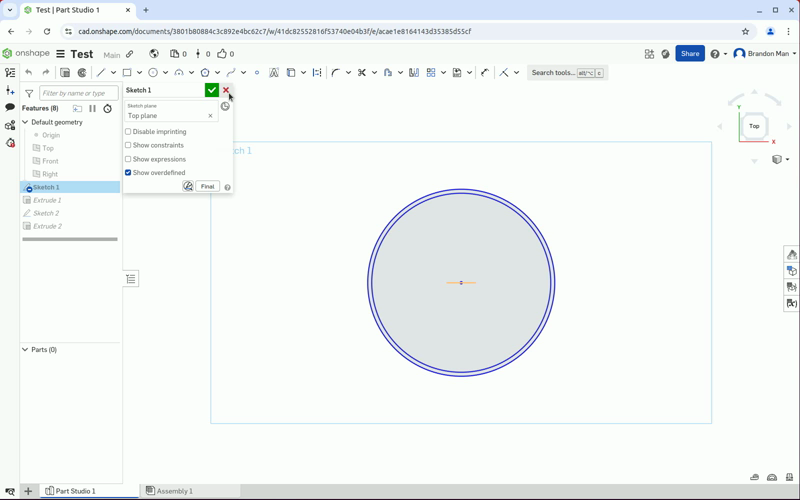
key(shift+s)
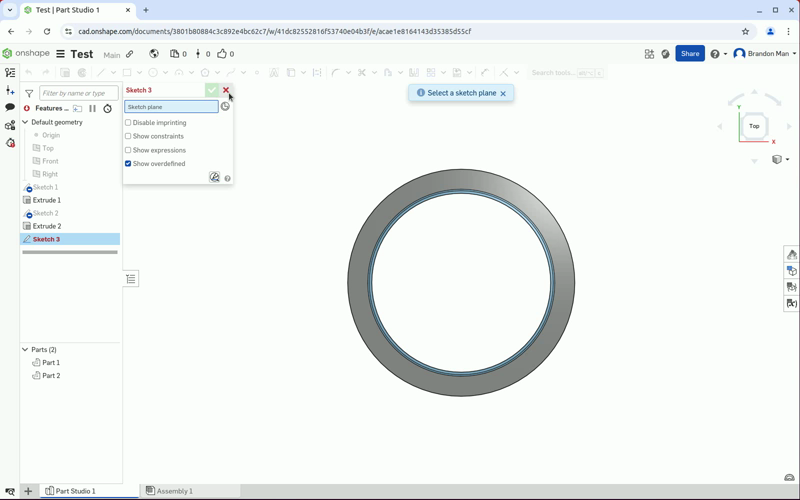
mouse_move(73, 150)
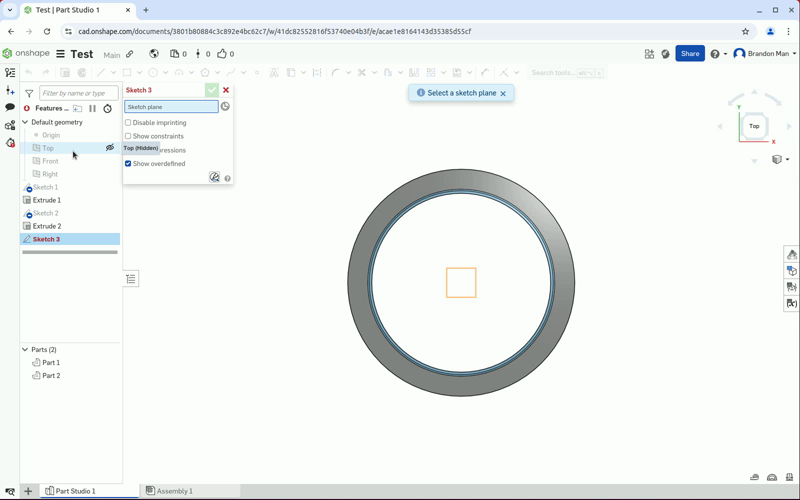
click(73, 150)
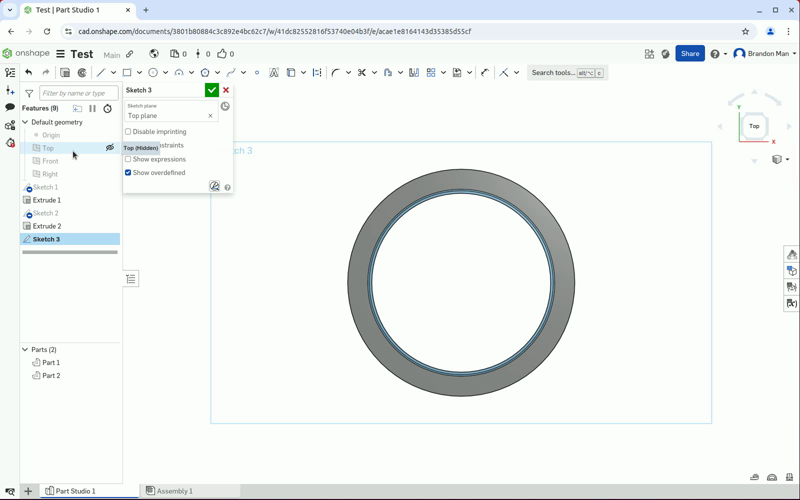
mouse_move(73, 352)
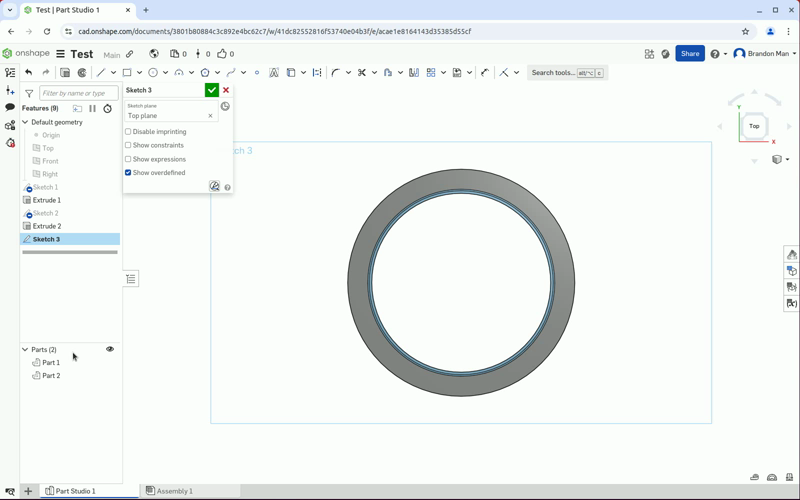
key(y)
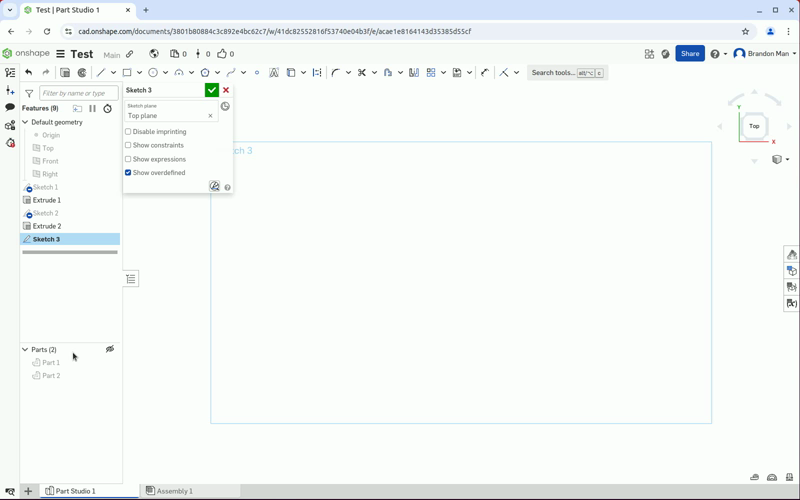
key(c)
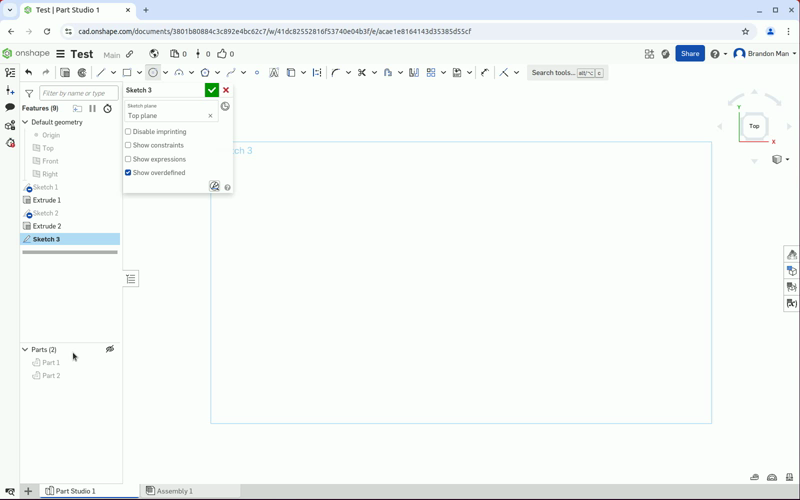
key_down(shift)
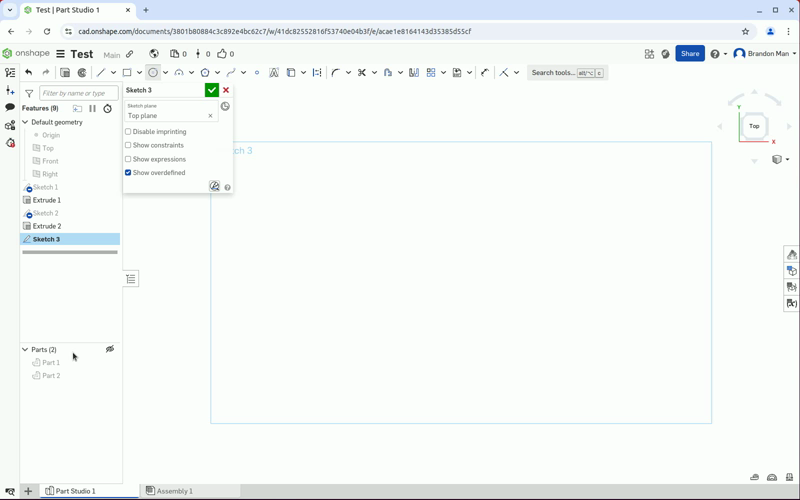
mouse_move(461, 282)
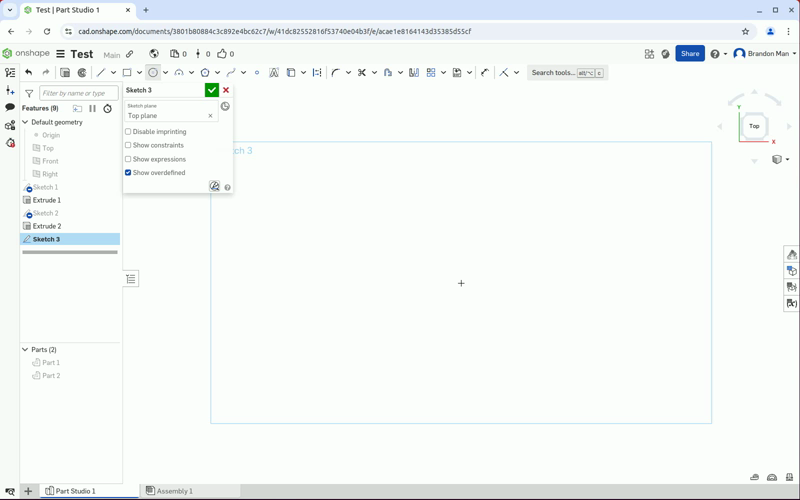
click(461, 282)
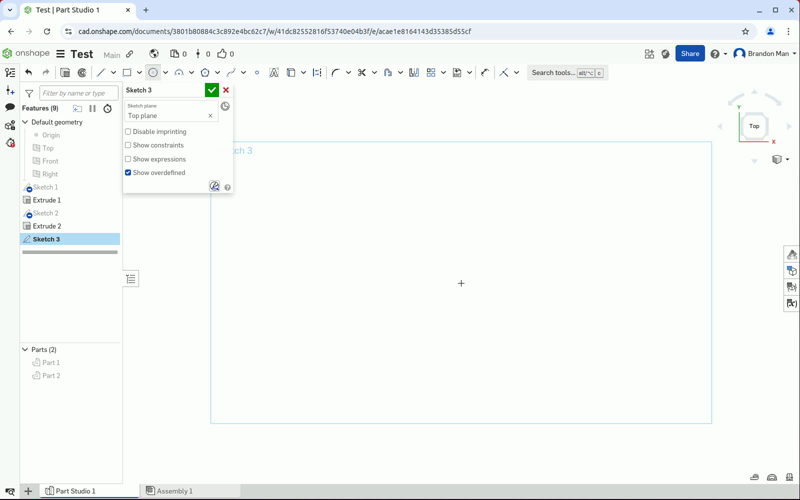
key_up(shift)
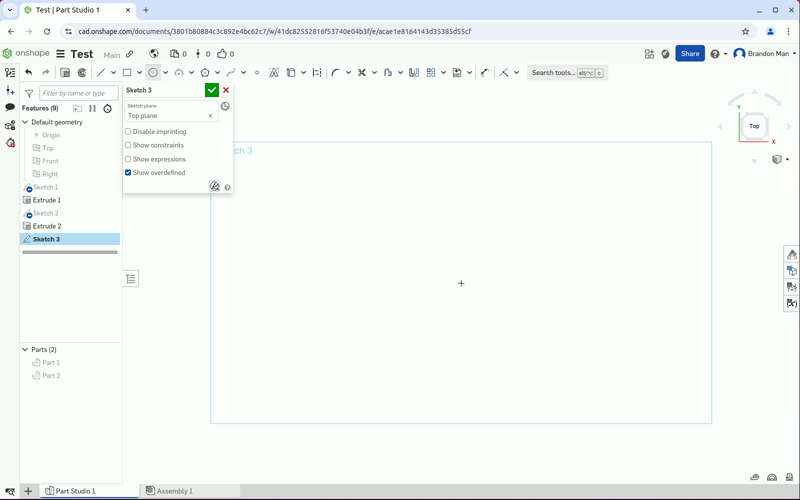
mouse_move(554, 282)
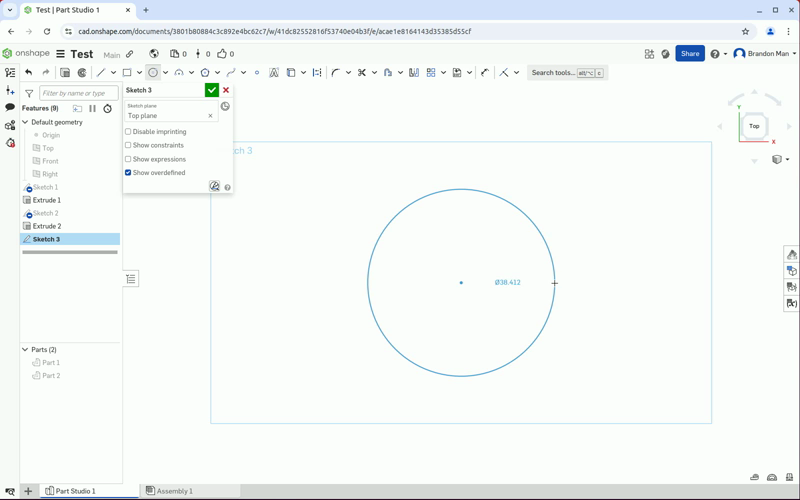
click(554, 282)
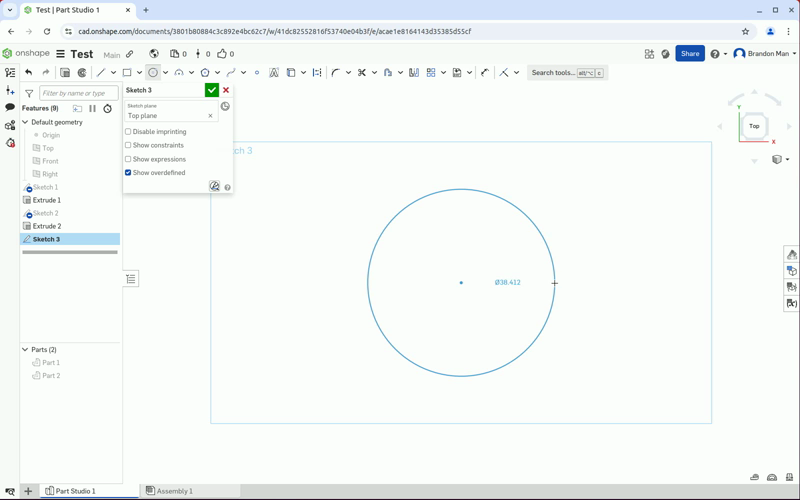
key(esc)
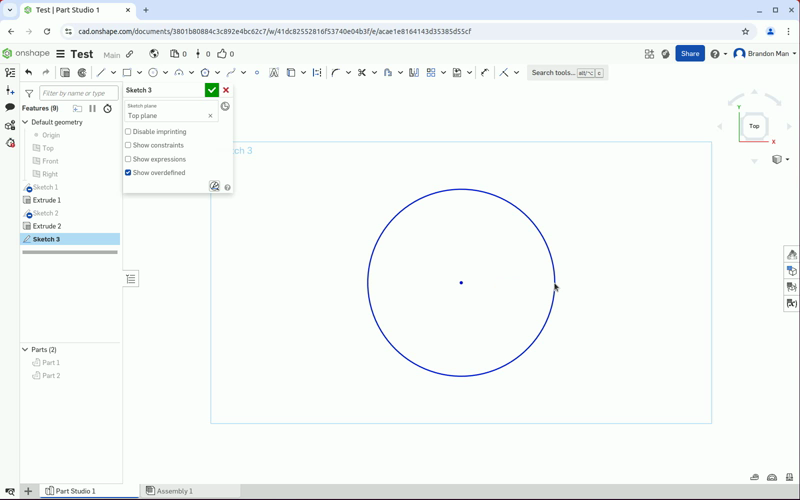
key(c)
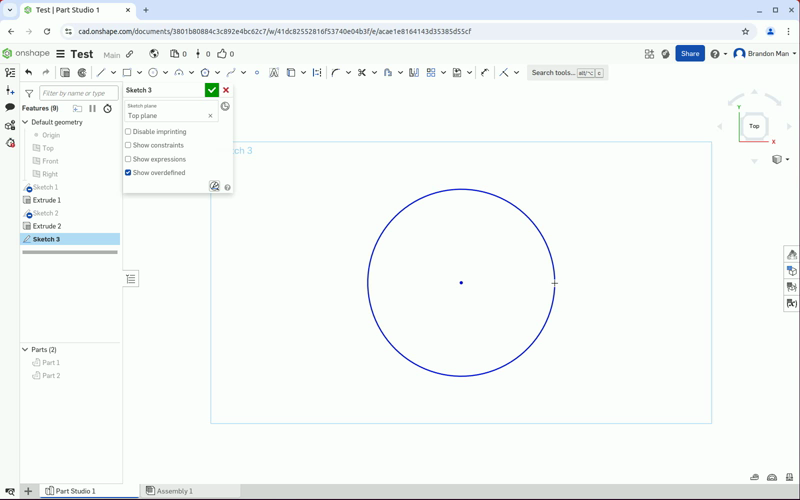
key_down(shift)
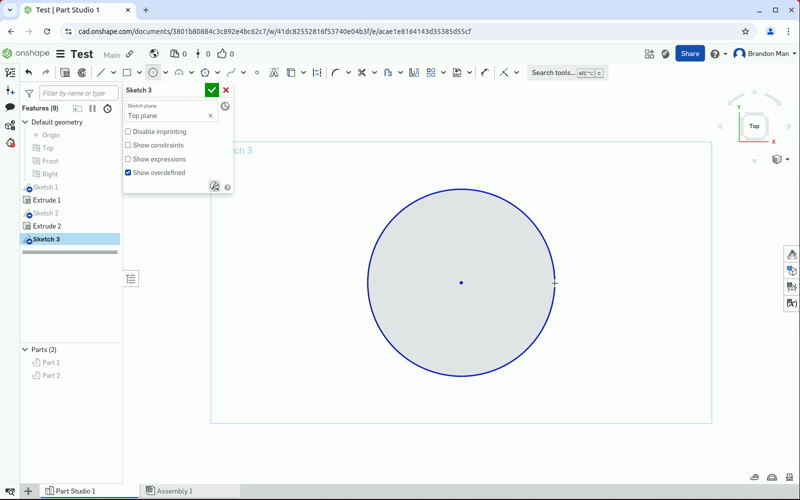
mouse_move(461, 282)
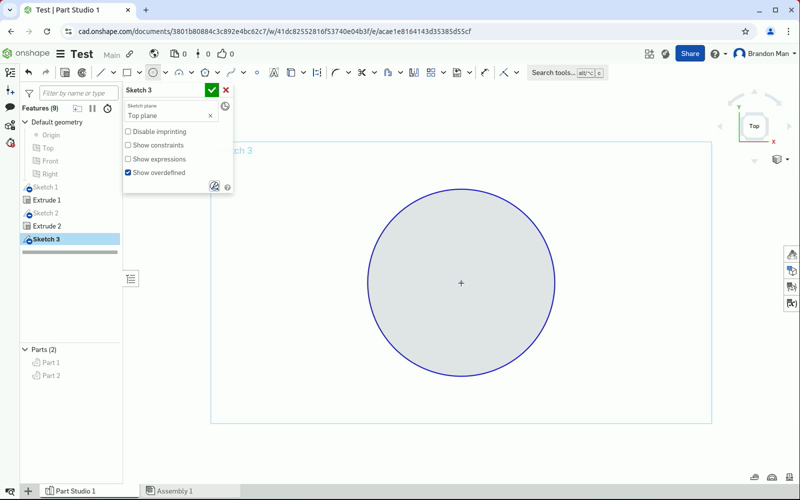
click(461, 282)
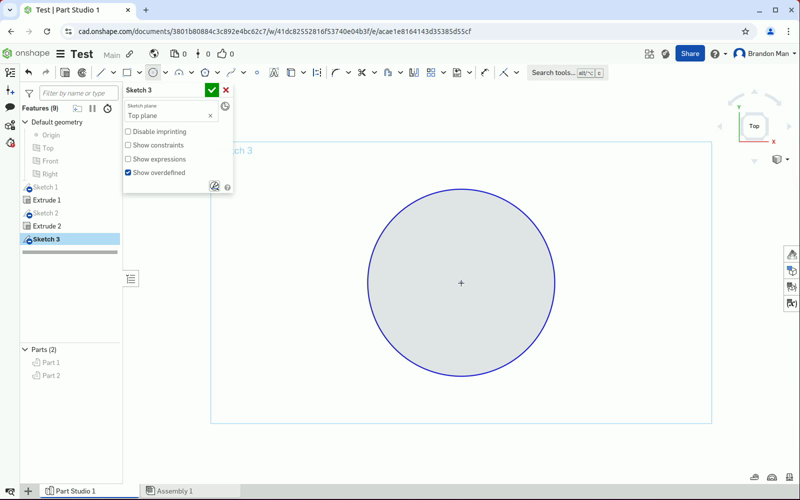
key_up(shift)
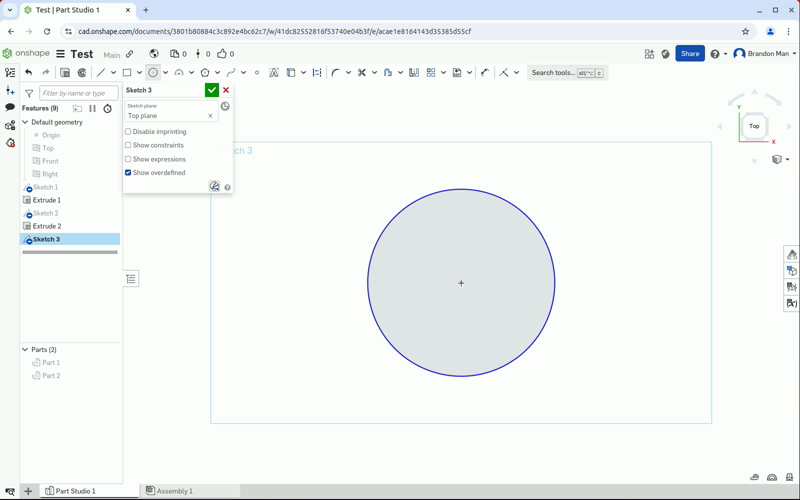
mouse_move(550, 282)
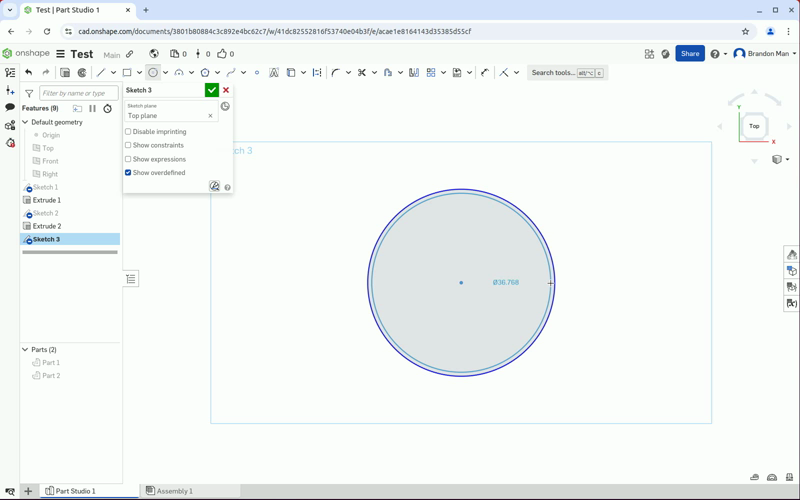
scroll(6)
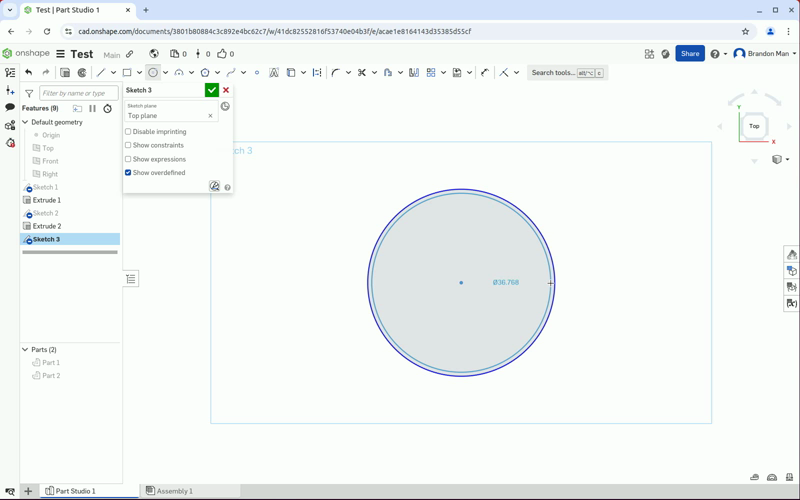
scroll(6)
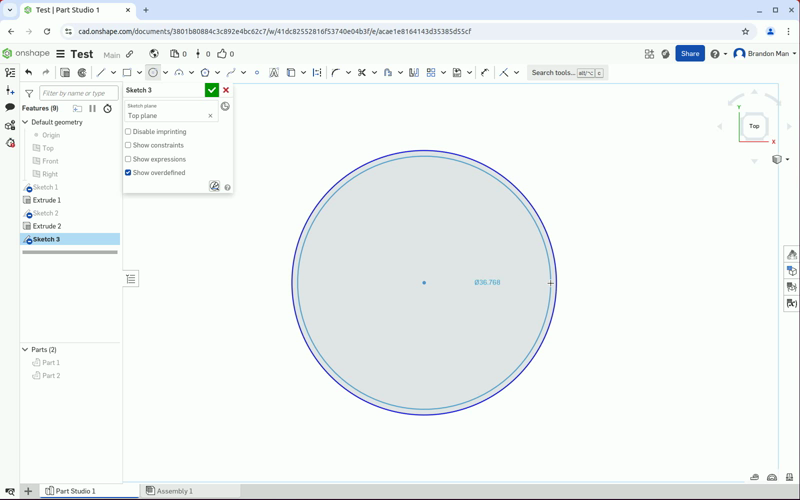
scroll(6)
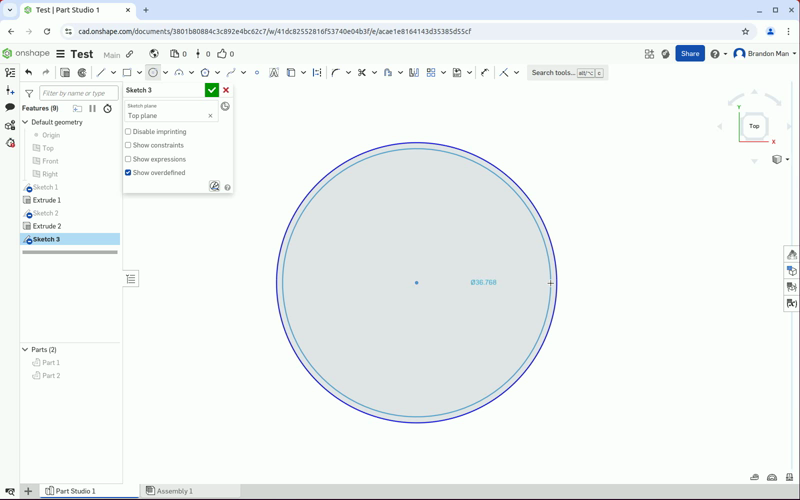
scroll(6)
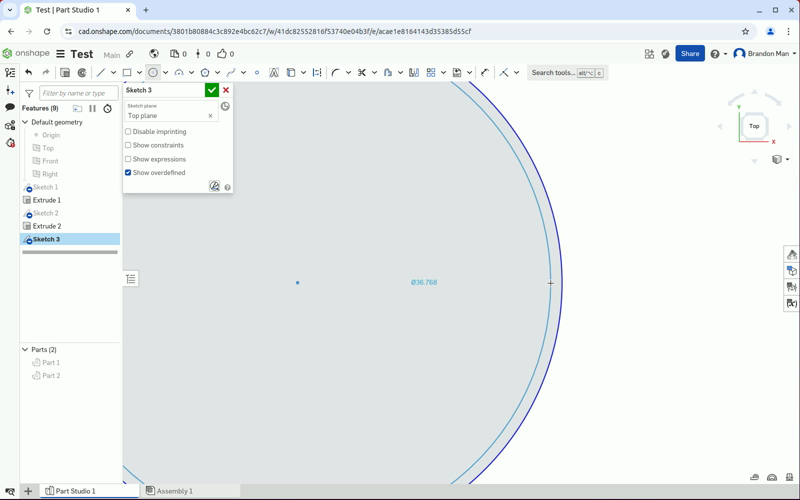
scroll(6)
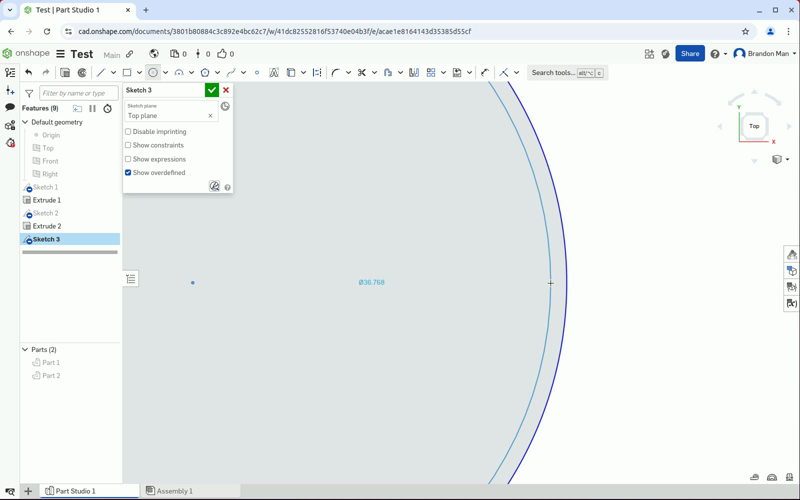
scroll(6)
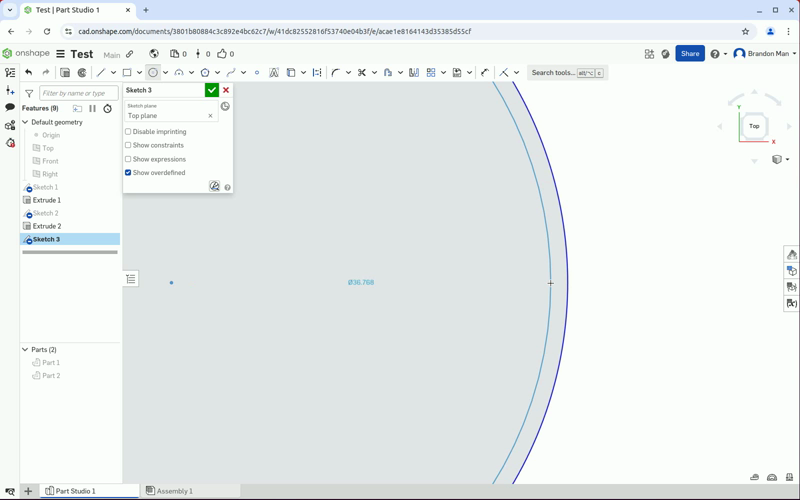
scroll(6)
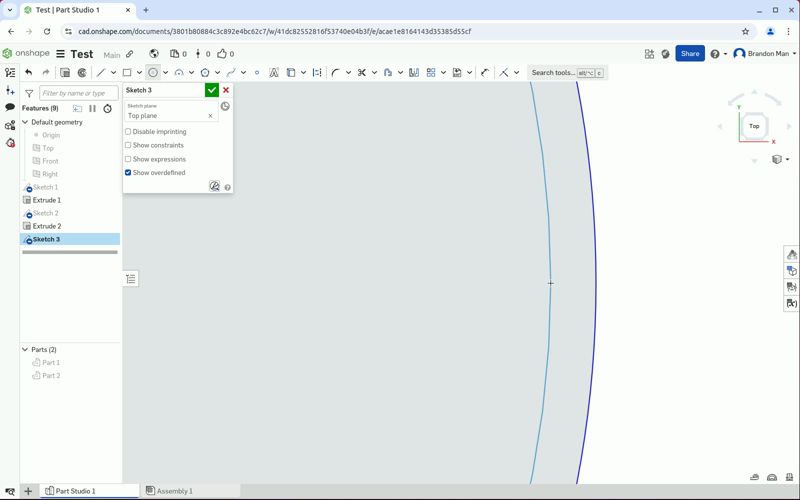
click(550, 282)
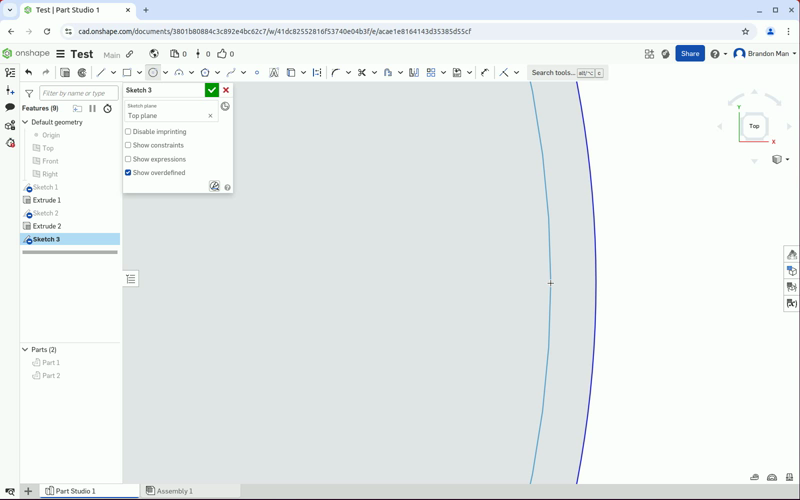
scroll(-6)
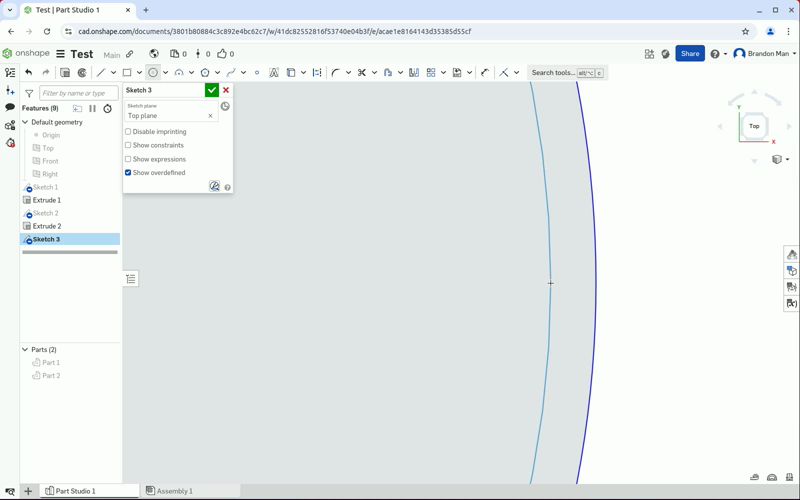
scroll(-6)
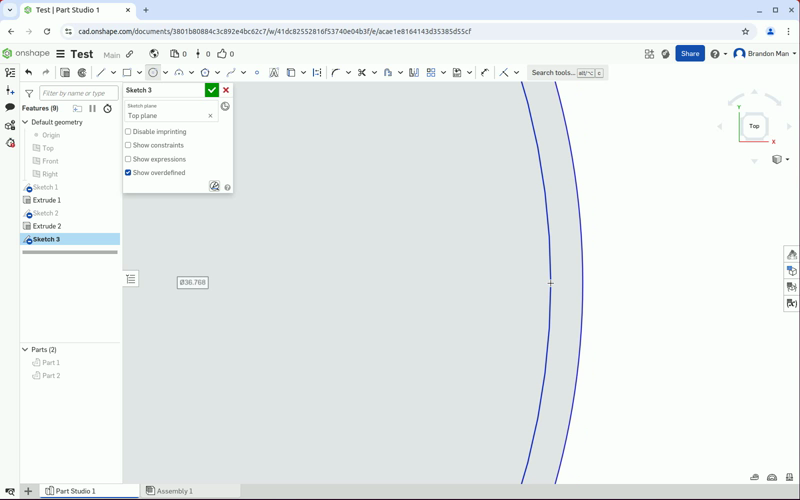
scroll(-6)
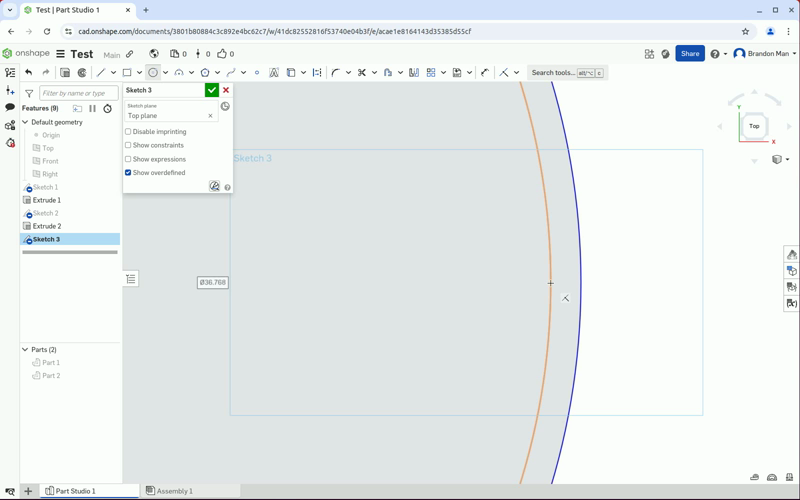
scroll(-6)
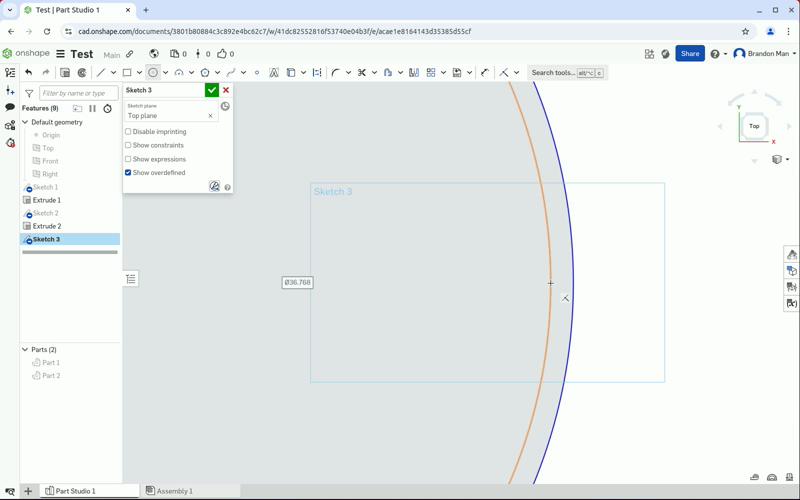
scroll(-6)
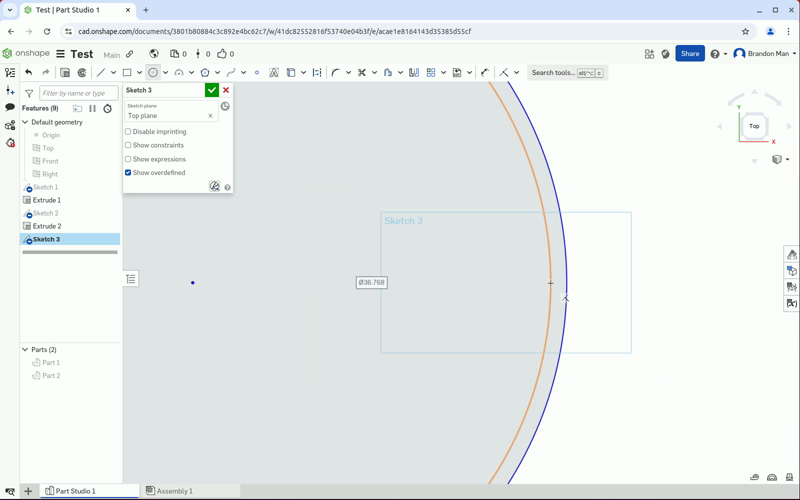
scroll(-6)
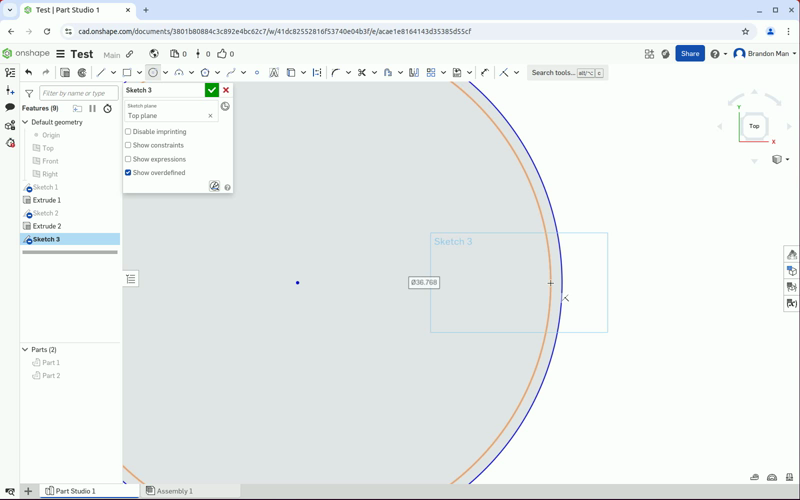
scroll(-6)
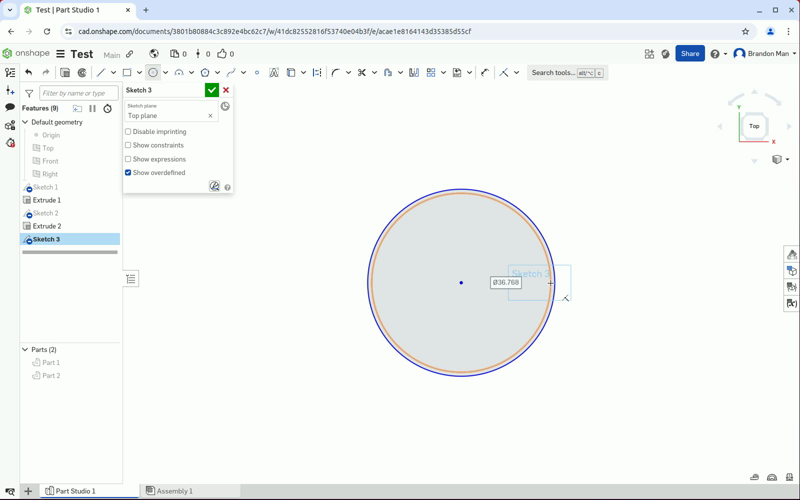
key(esc)
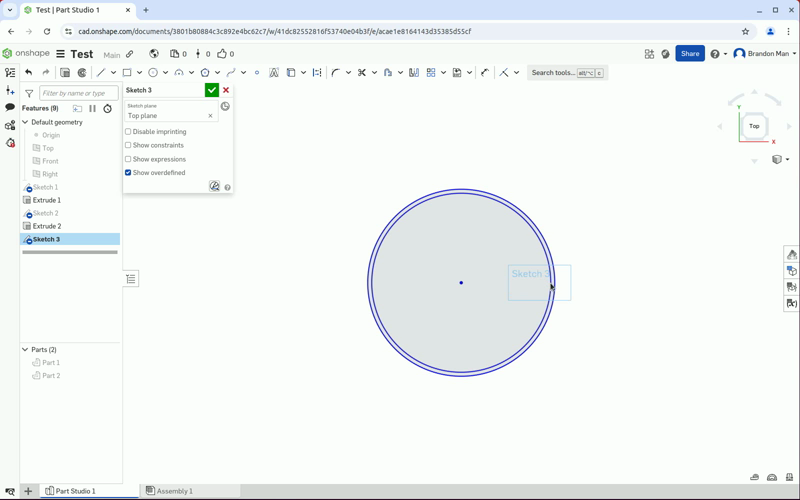
mouse_move(498, 365)
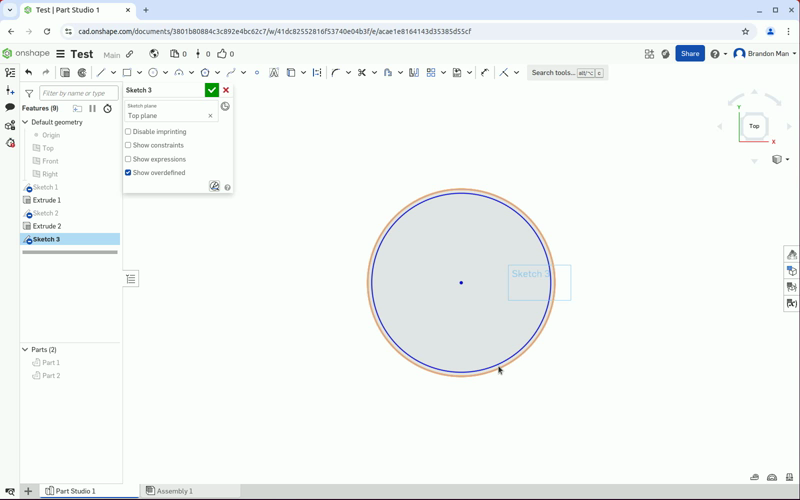
click(498, 365)
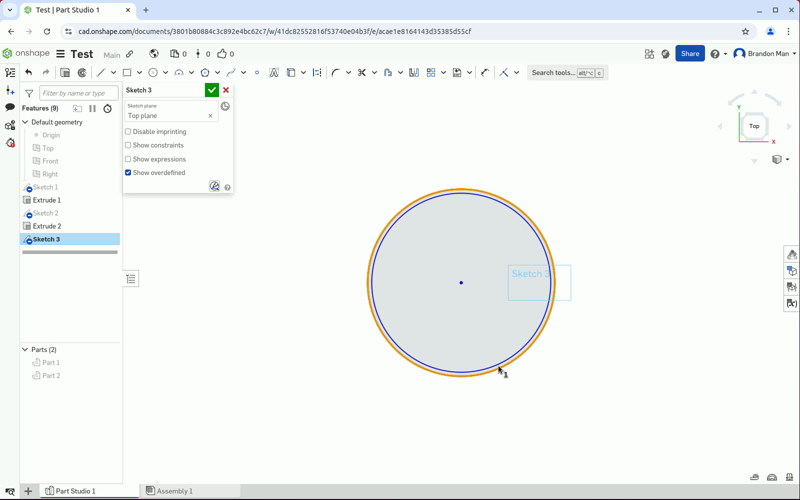
mouse_move(73, 352)
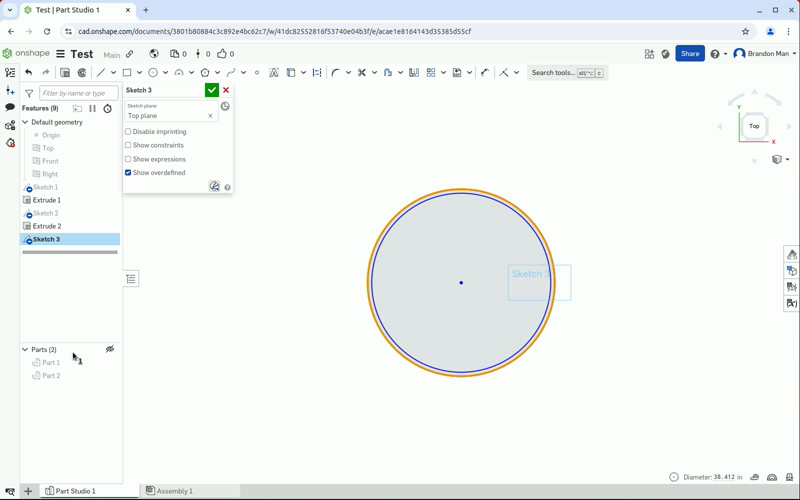
key(shift+y)
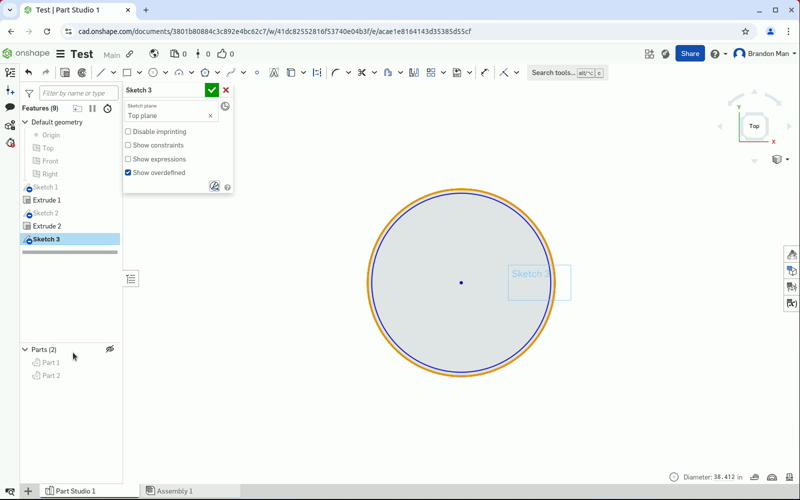
key(shift+e)
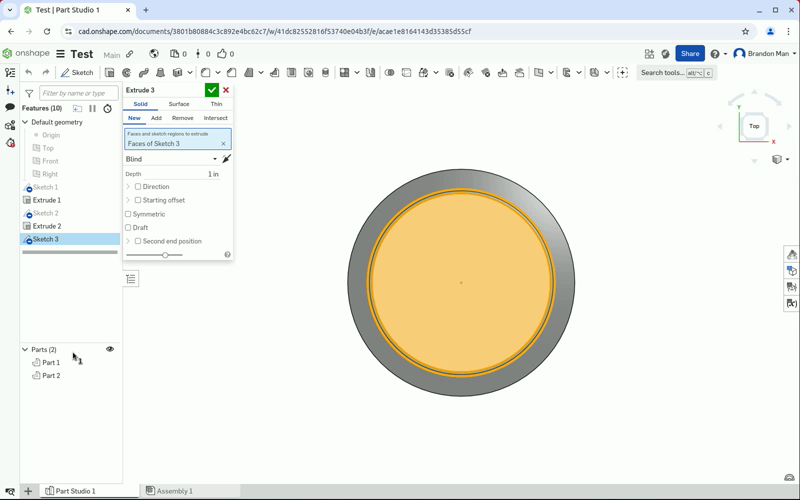
mouse_move(143, 106)
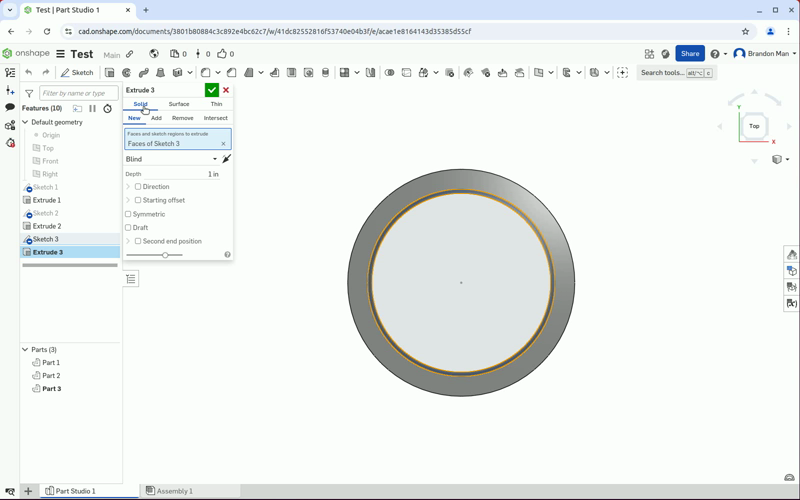
click(143, 106)
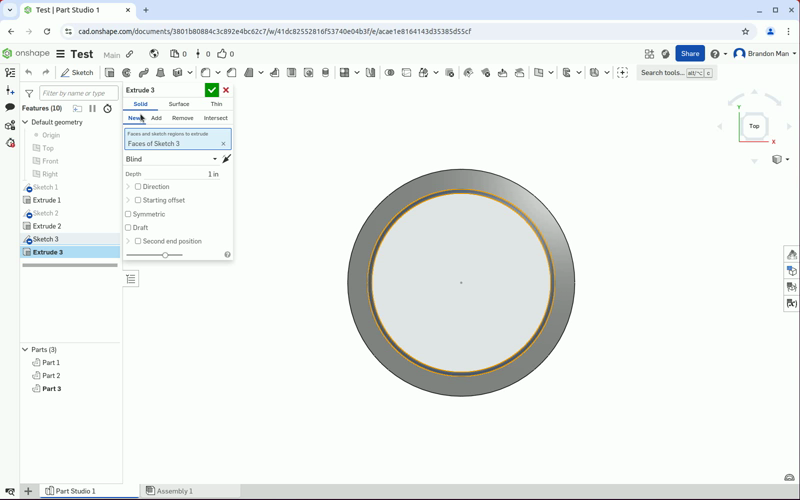
mouse_move(137, 120)
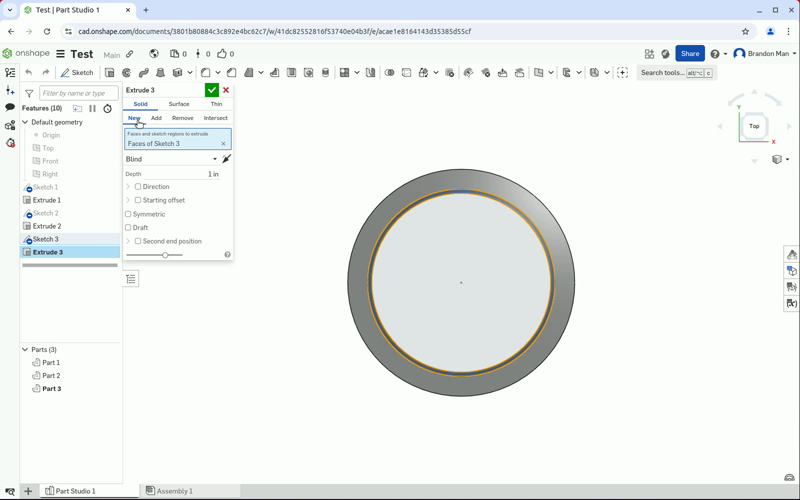
click(137, 120)
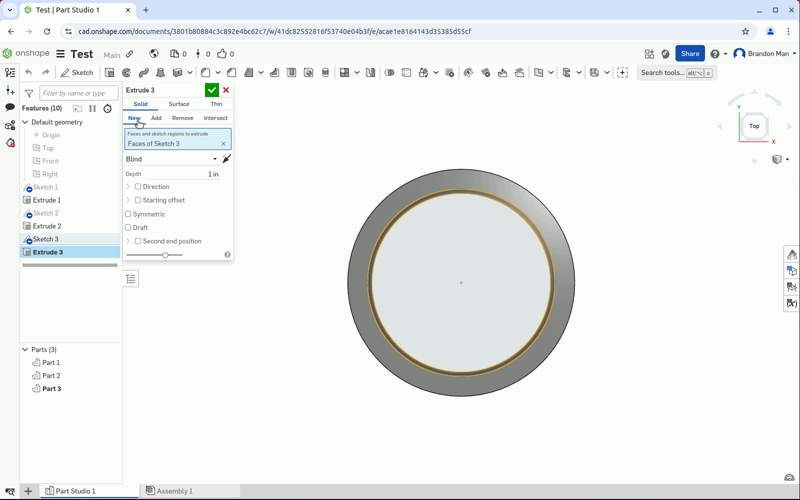
key(tab, 4)
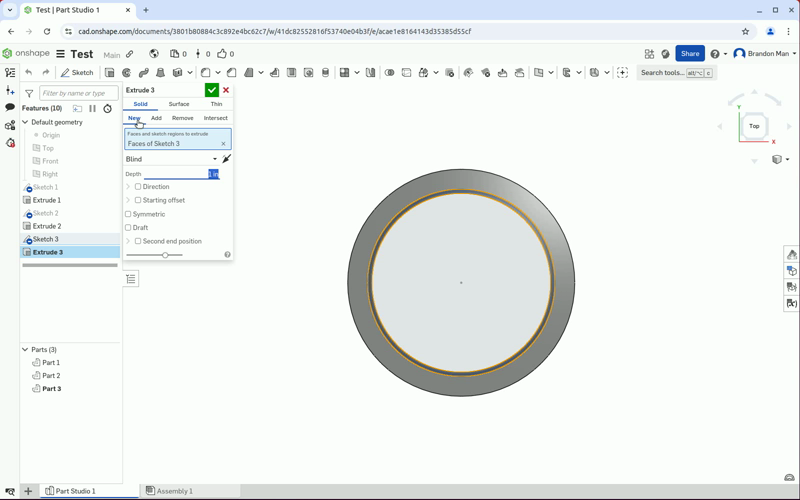
text(18.535)
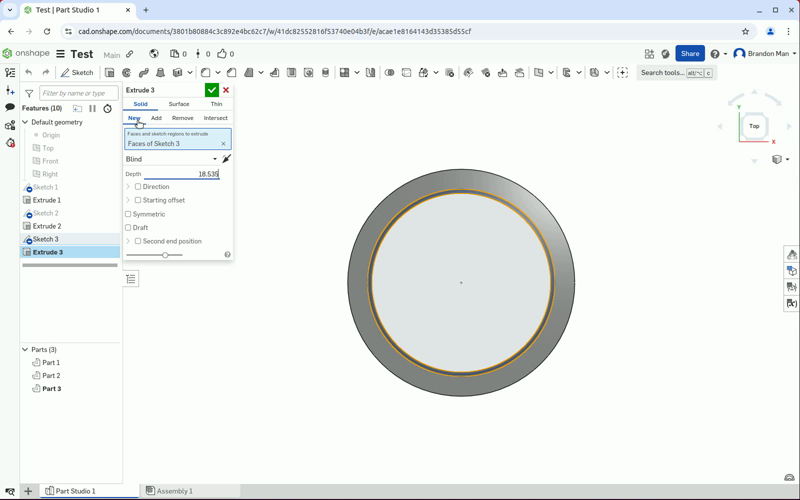
key(enter)
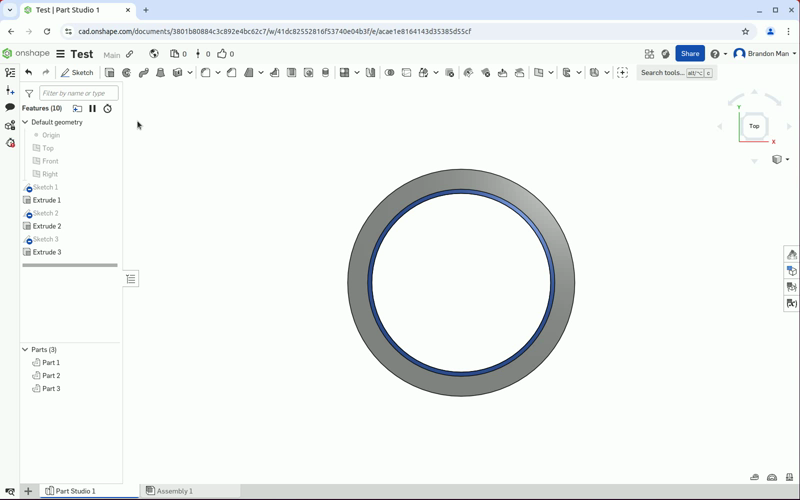
key(shift+h)
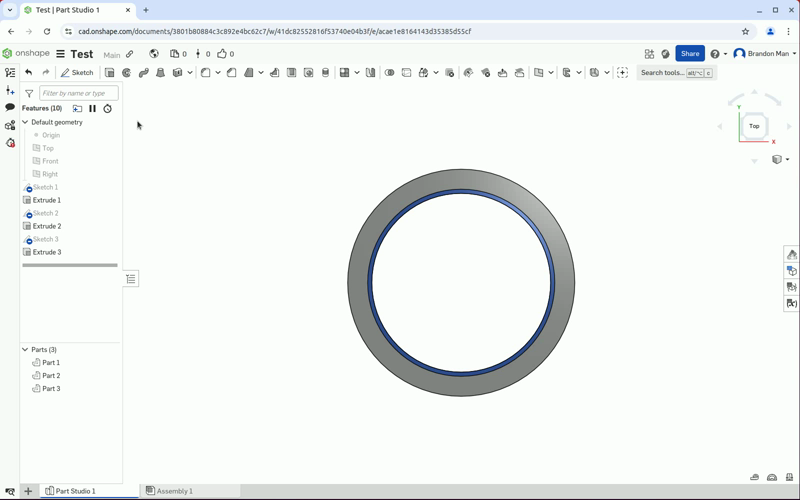
key(shift+h)
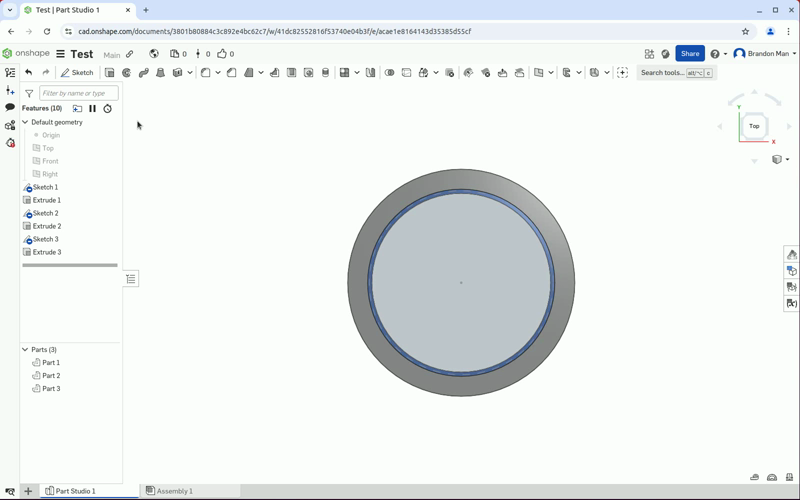
key(shift+7)
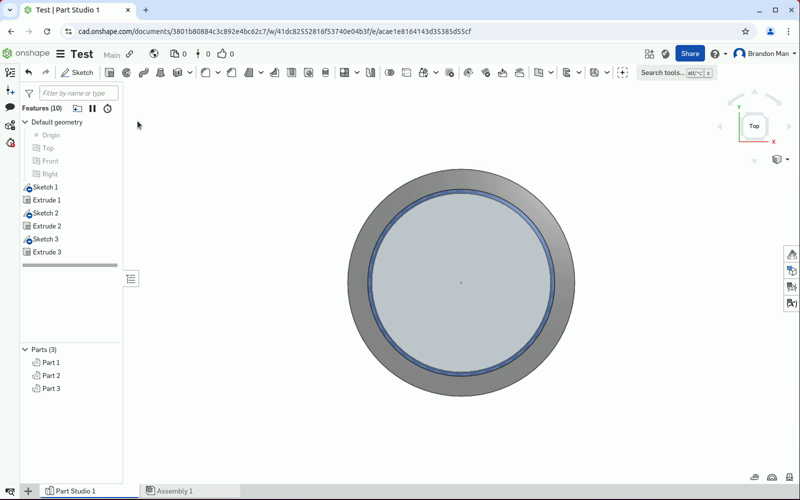
key(up, 3)
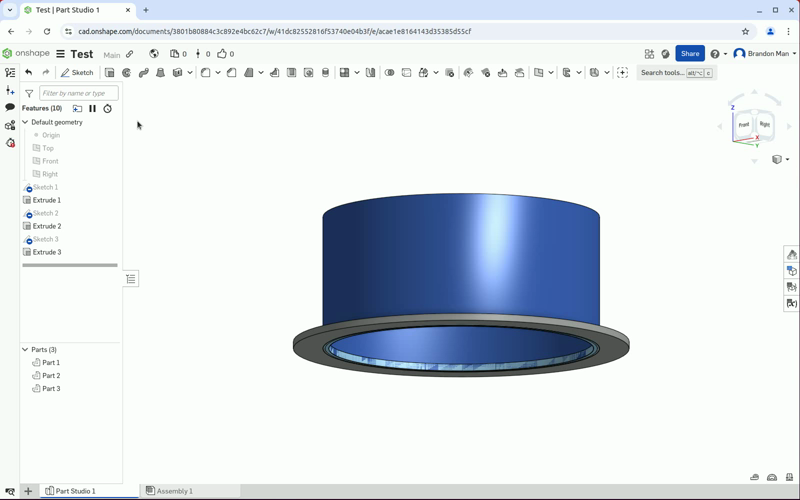
key(left, 3)
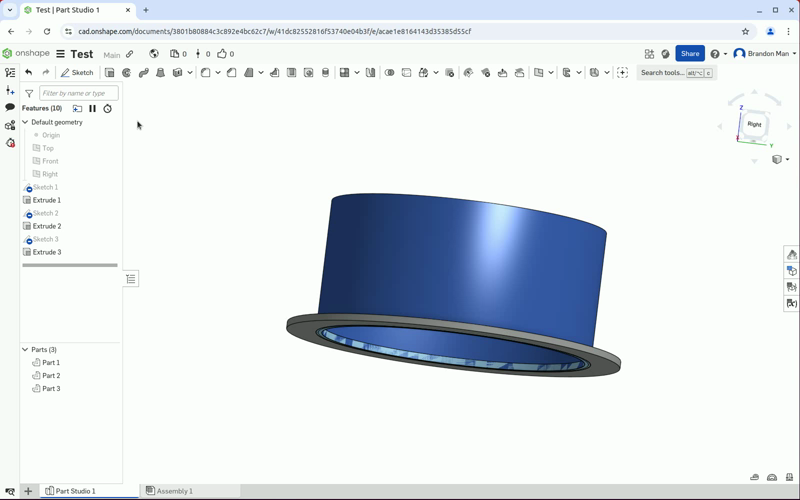
key(right, 3)
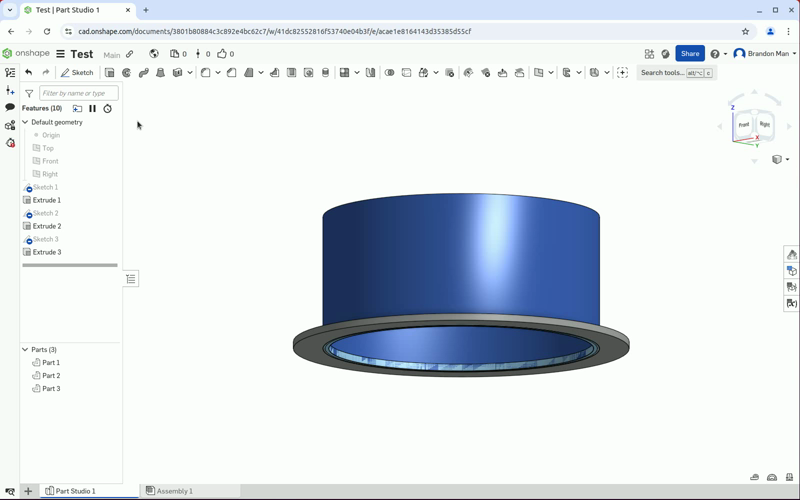
key(down, 3)
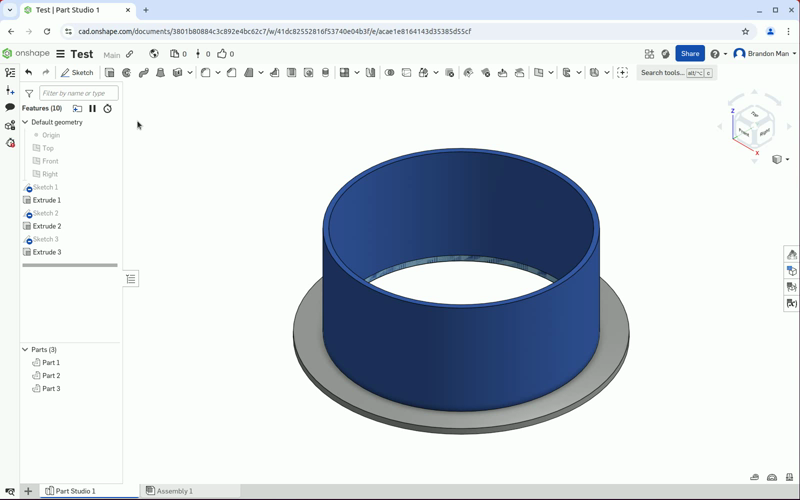
mouse_move(73, 189)
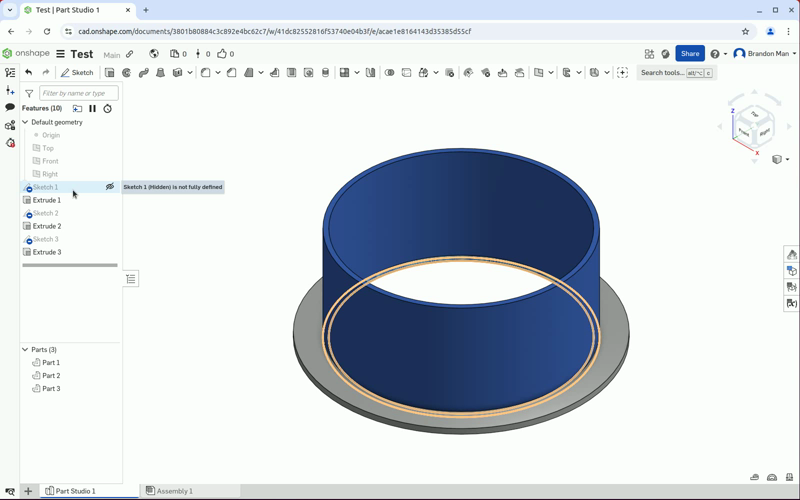
click(73, 189)